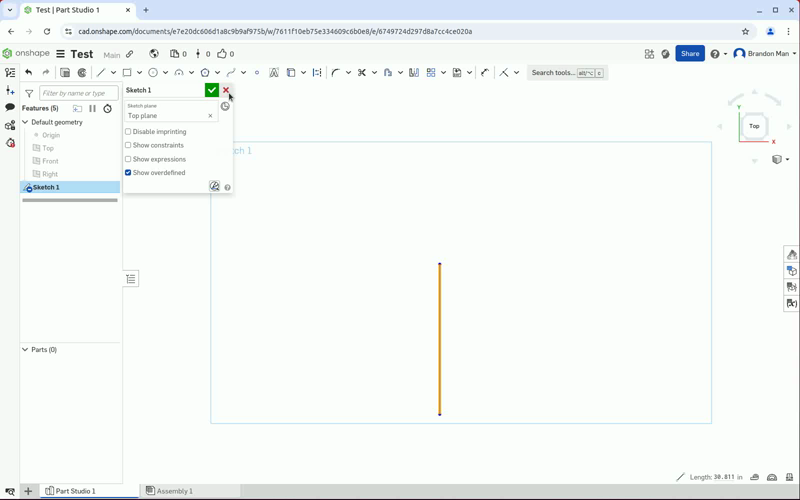
key(shift+h)
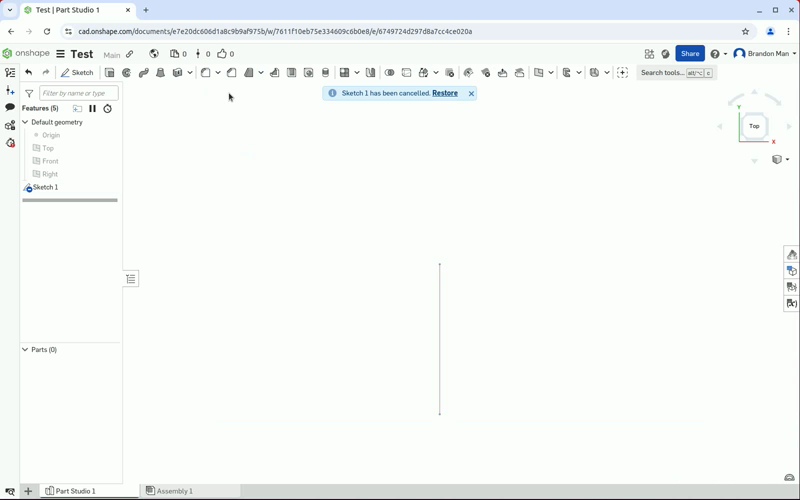
key(shift+s)
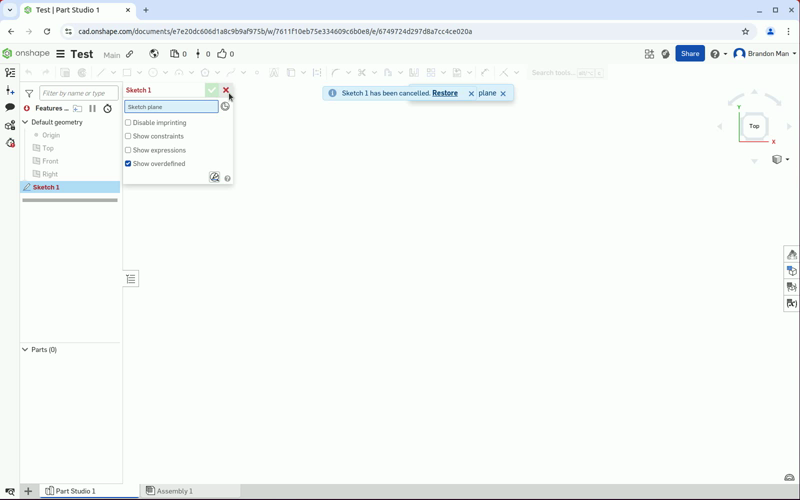
mouse_move(73, 150)
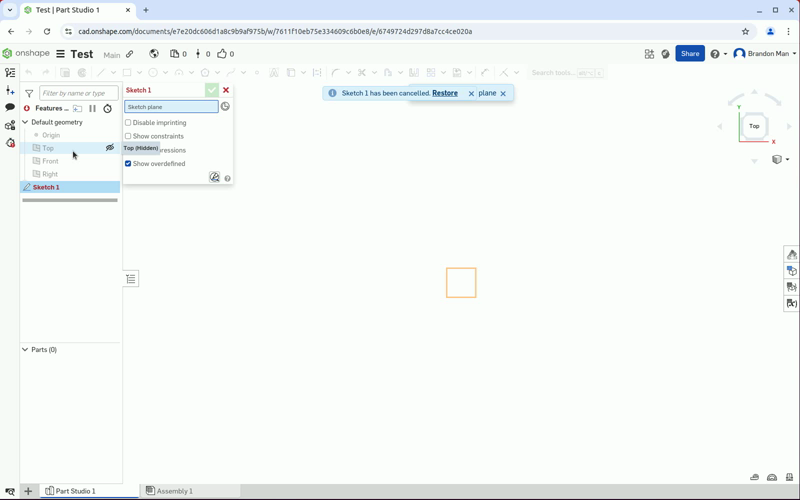
click(73, 150)
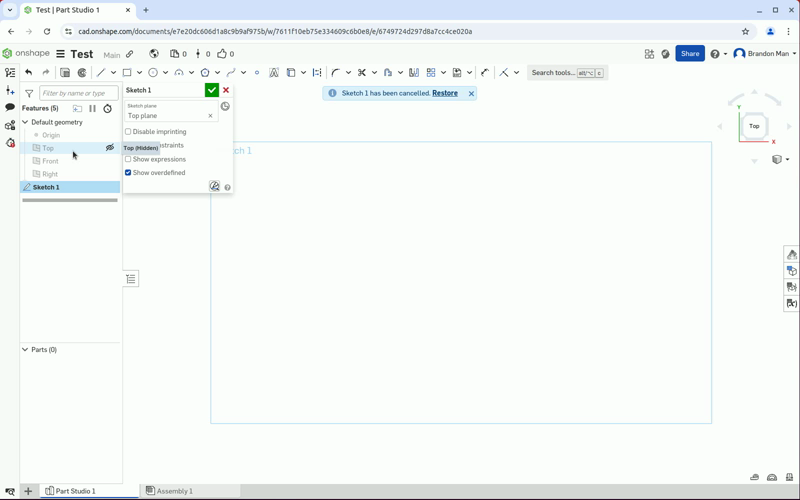
mouse_move(73, 352)
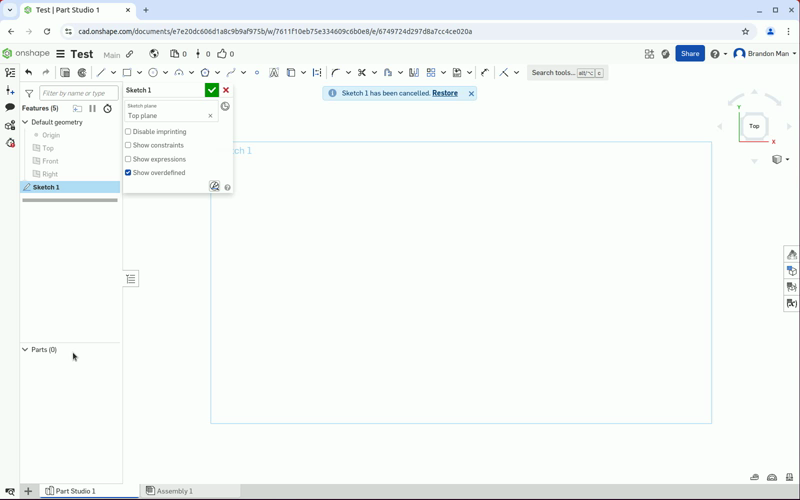
key(y)
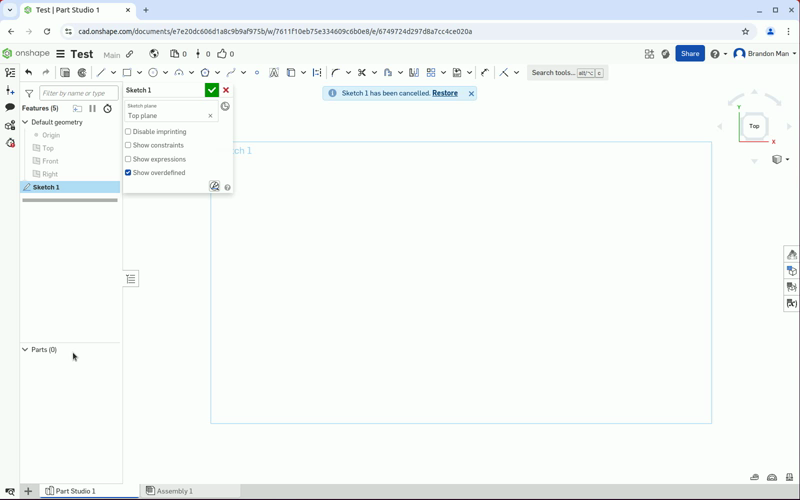
key(c)
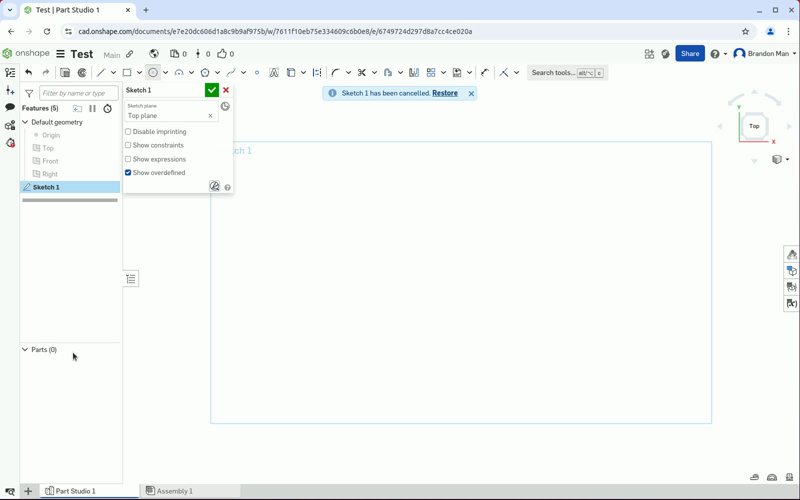
key_down(shift)
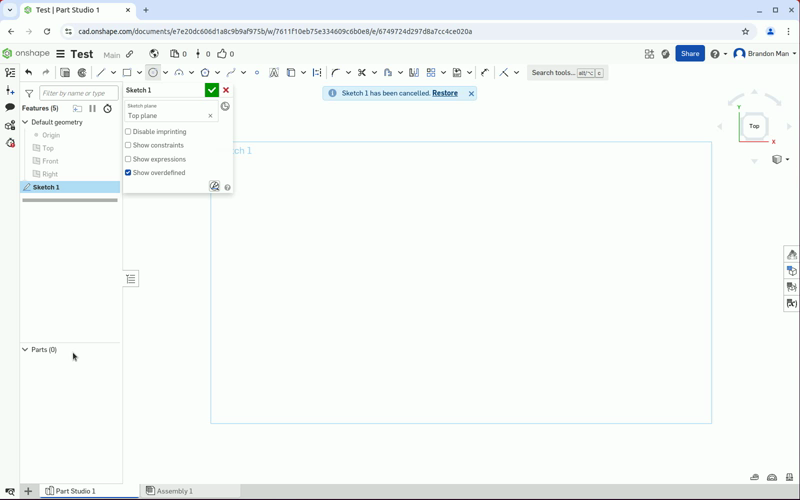
mouse_move(460, 282)
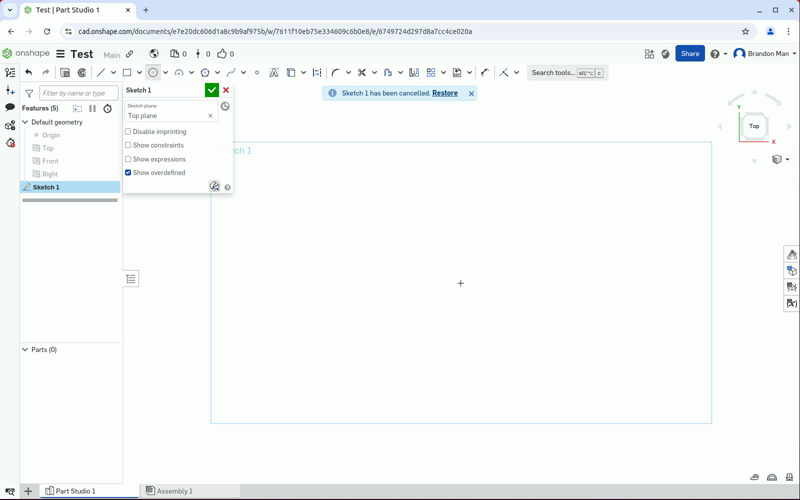
click(460, 282)
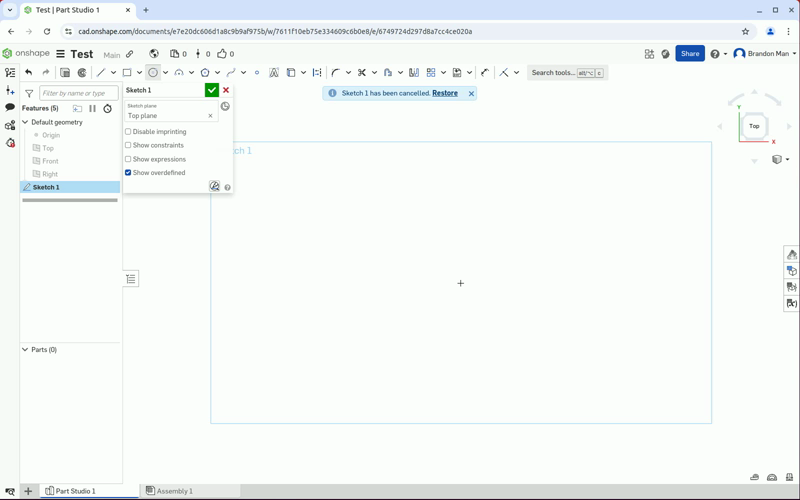
key_up(shift)
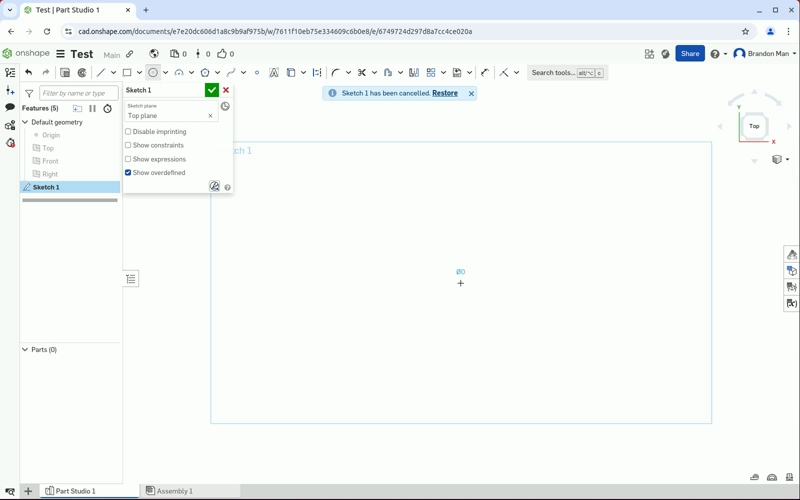
mouse_move(491, 282)
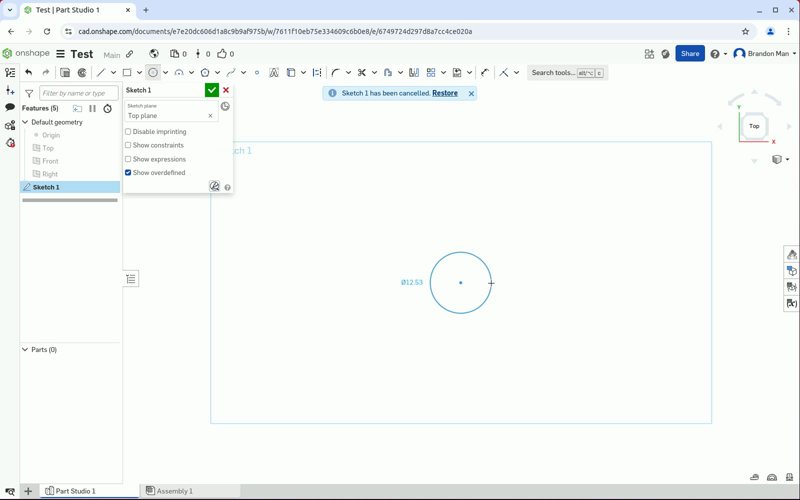
click(491, 282)
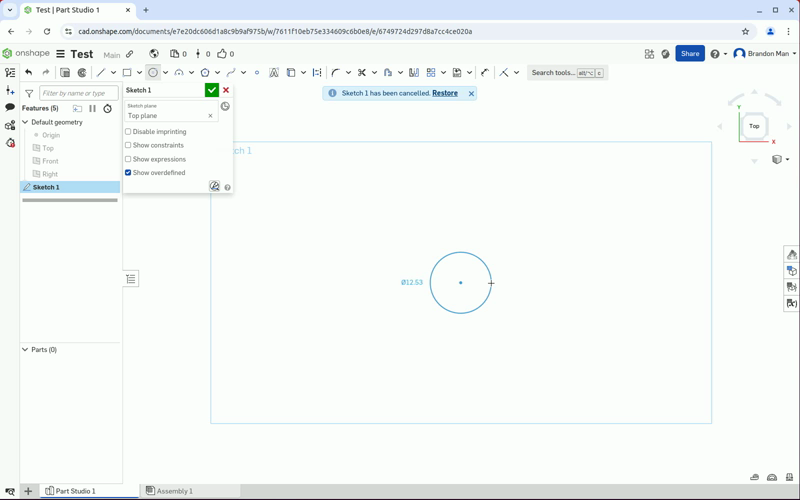
key(esc)
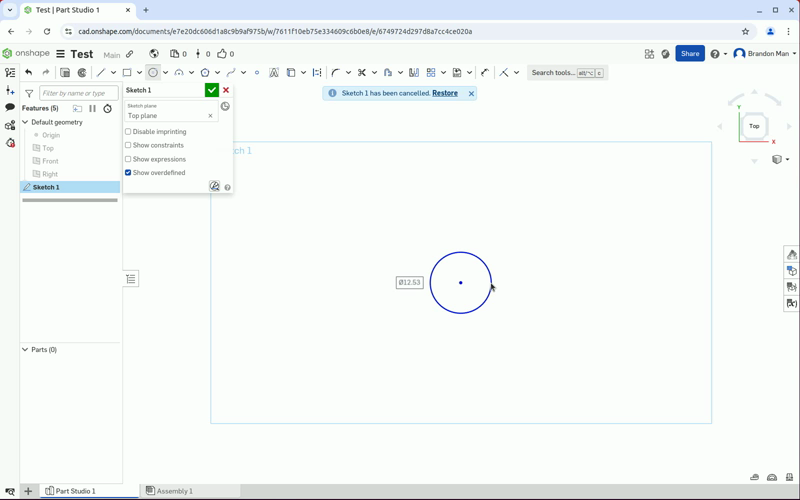
mouse_move(466, 301)
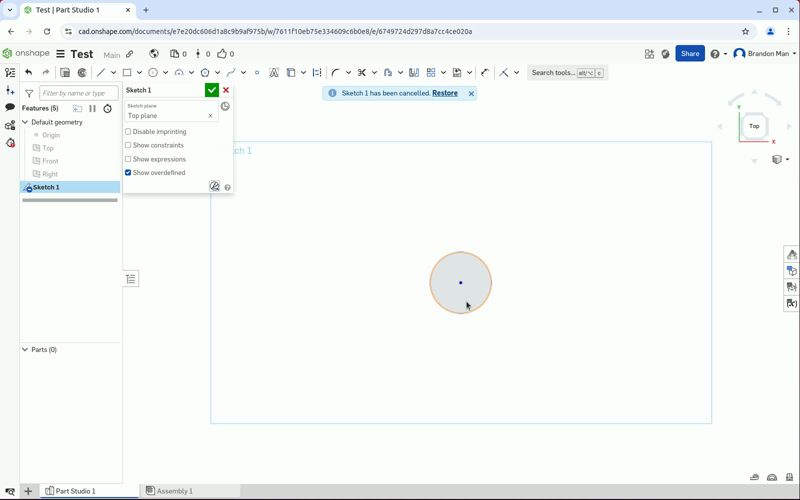
click(466, 301)
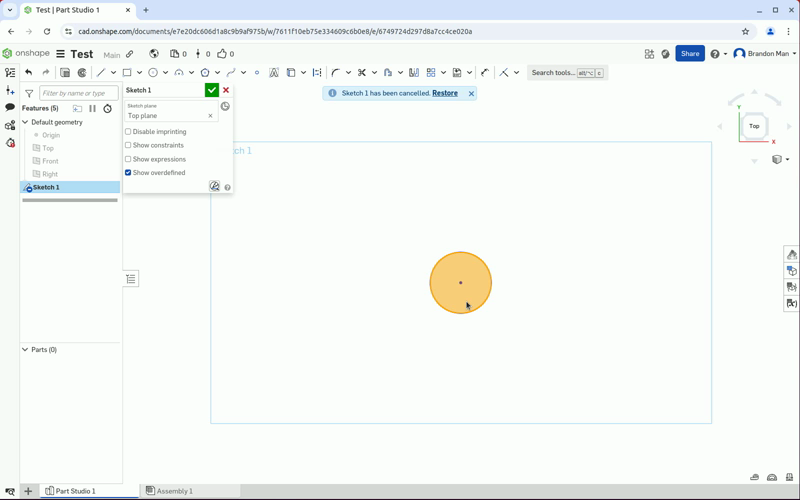
mouse_move(73, 352)
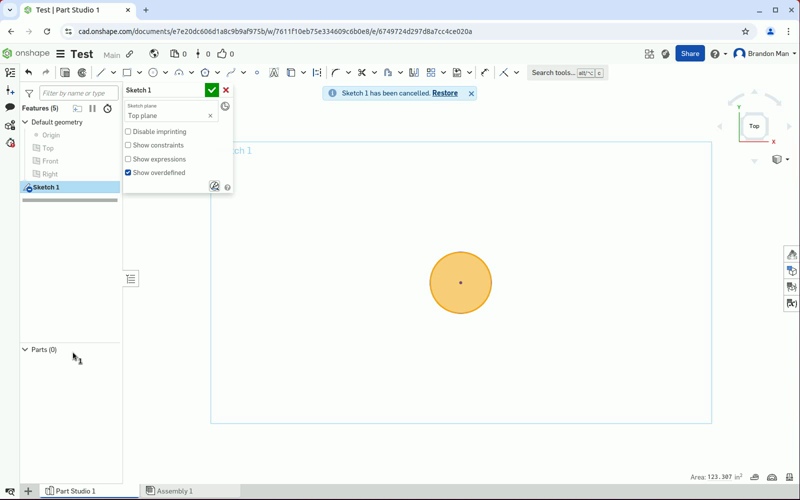
key(shift+y)
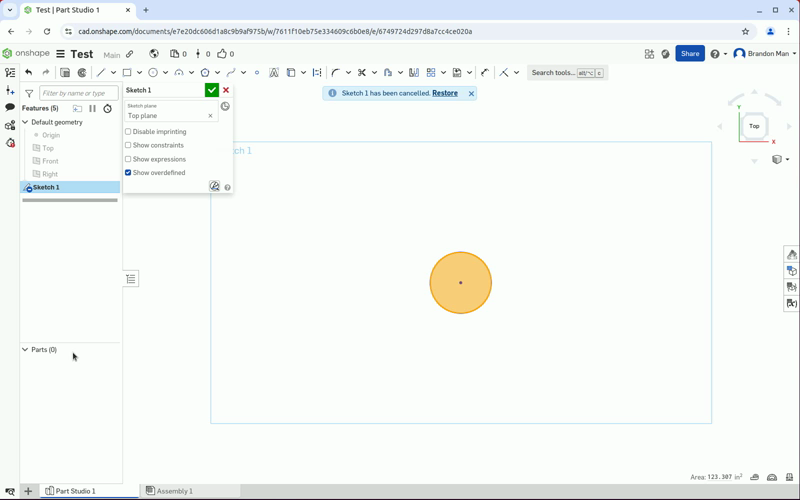
key(shift+e)
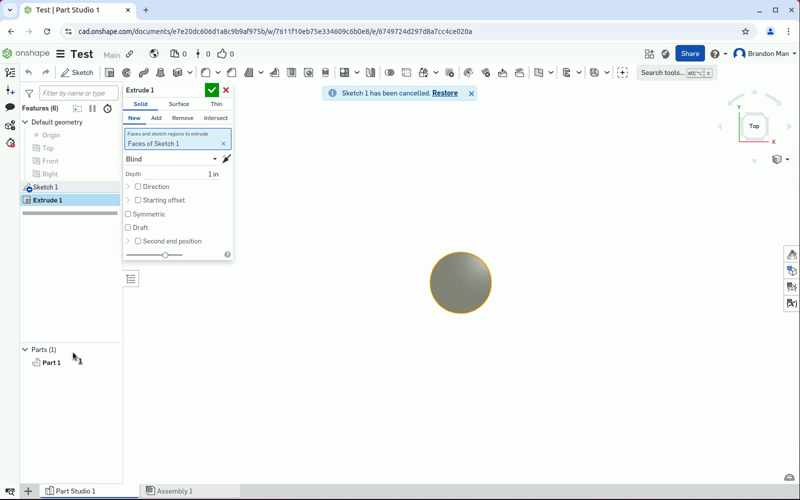
mouse_move(143, 106)
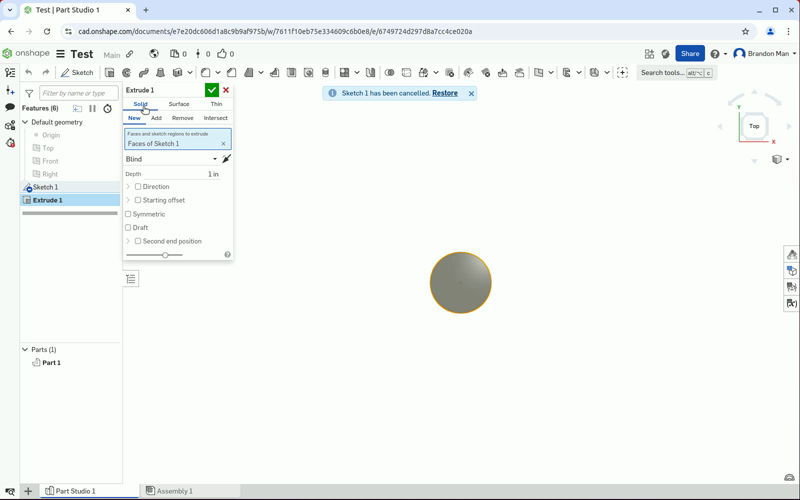
click(143, 106)
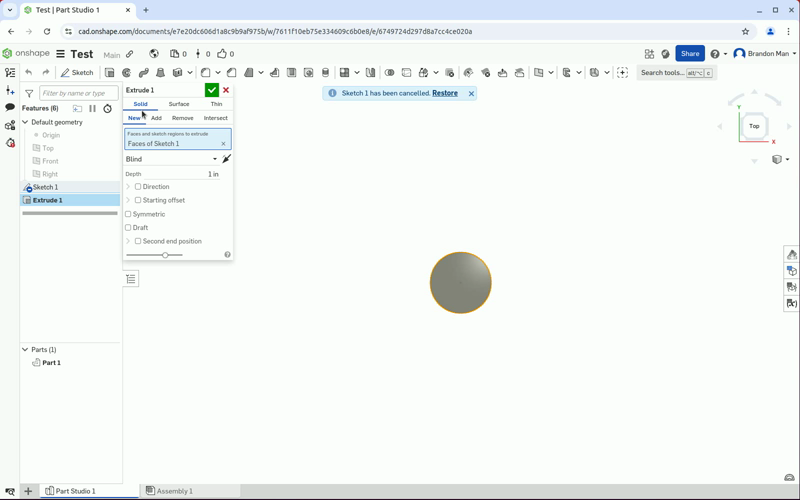
mouse_move(137, 120)
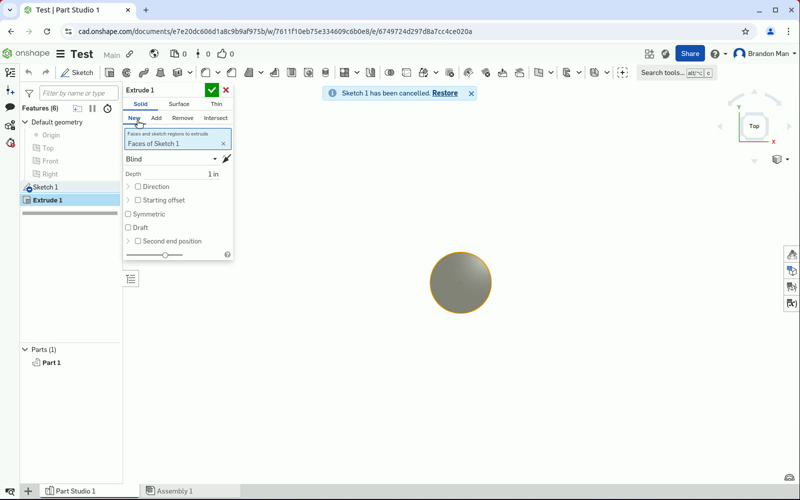
click(137, 120)
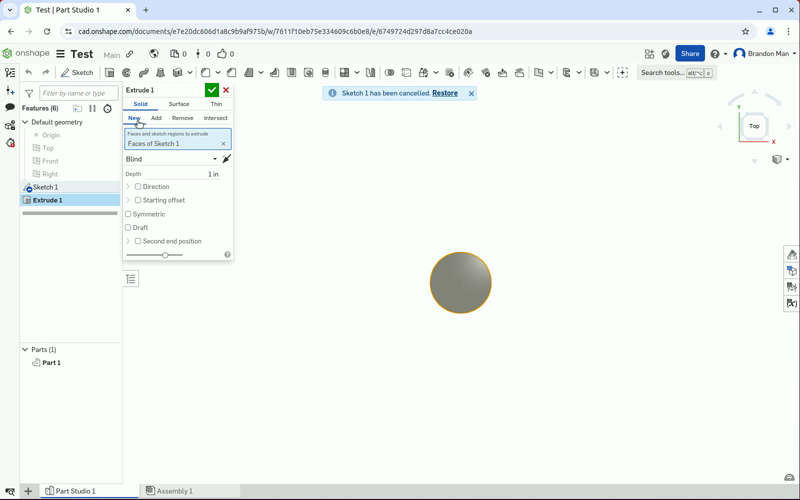
key(tab, 4)
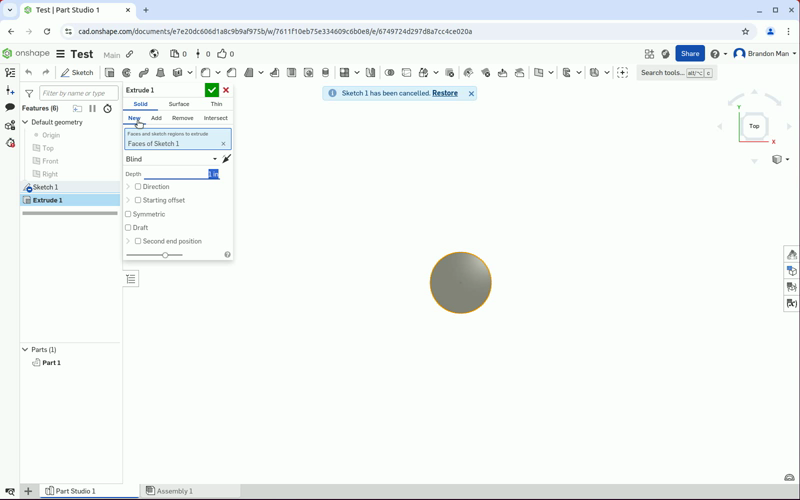
text(2.407)
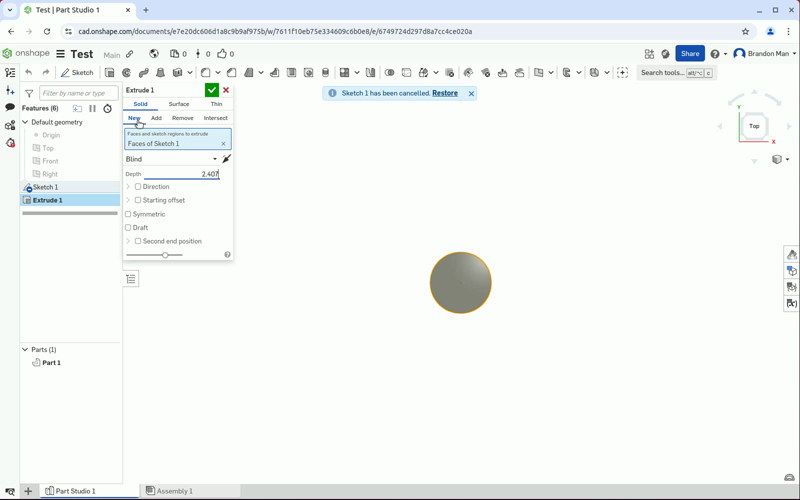
key(enter)
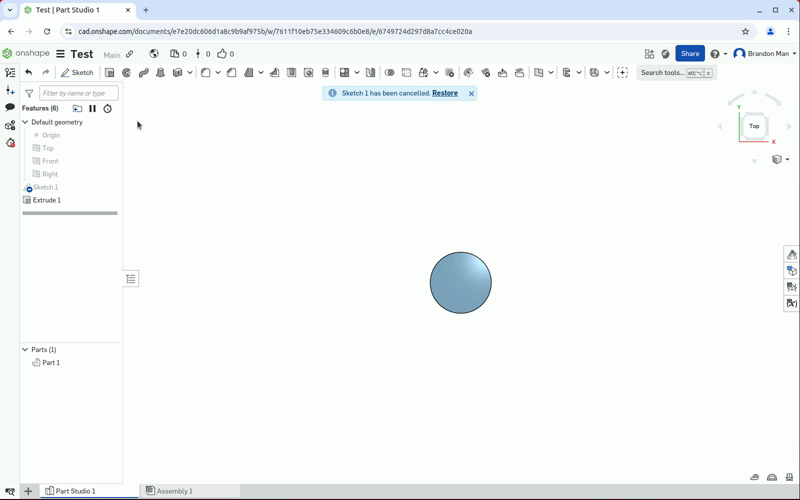
key(shift+h)
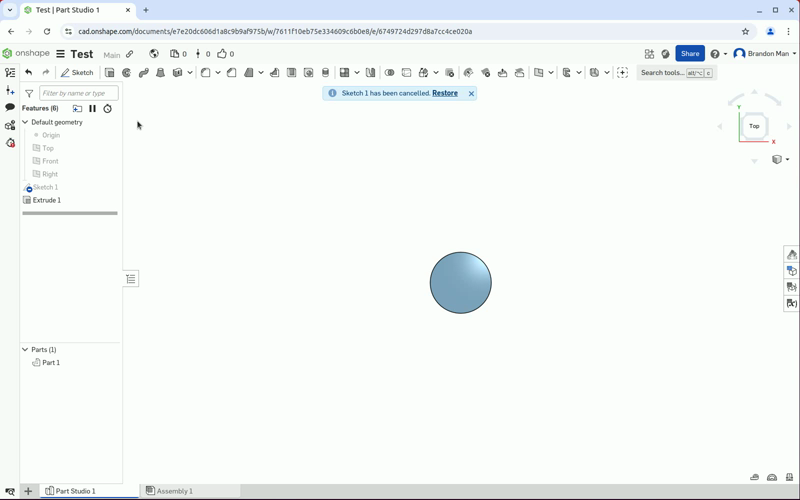
key(shift+h)
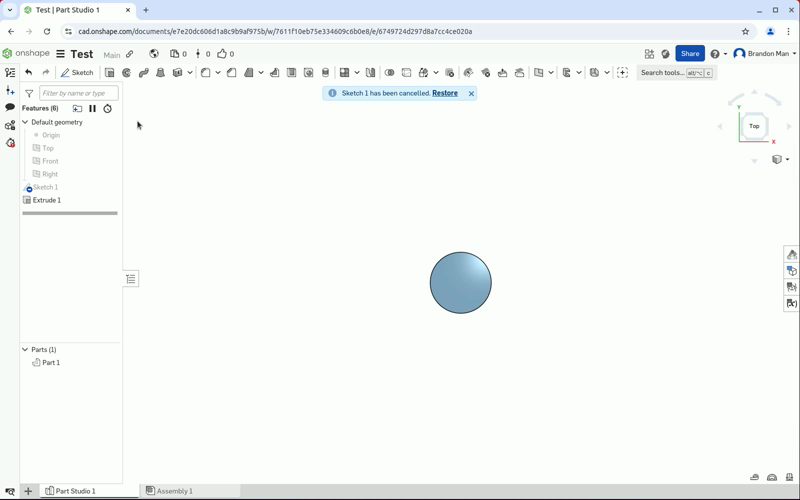
mouse_move(73, 189)
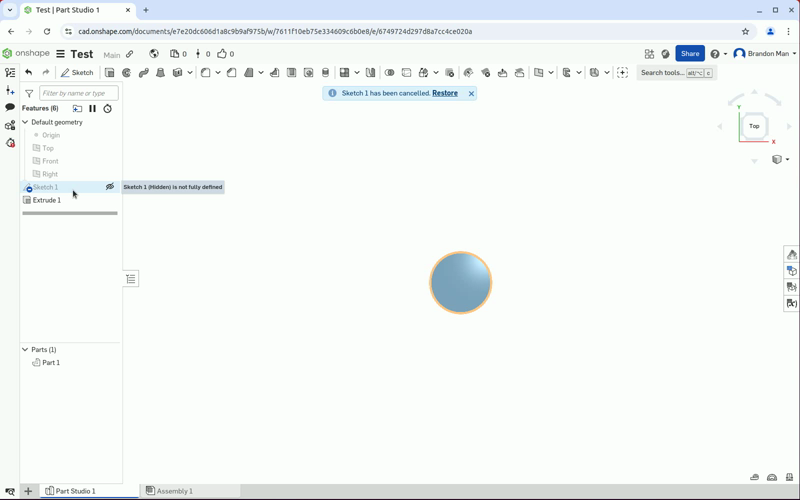
click(73, 189)
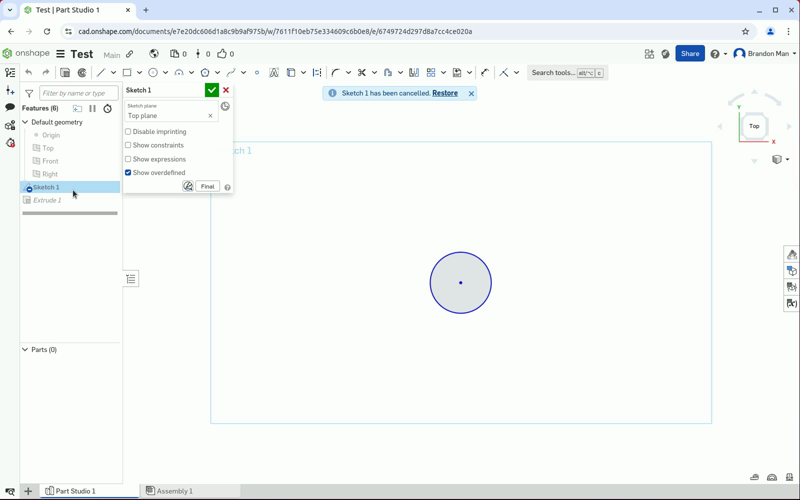
mouse_move(229, 92)
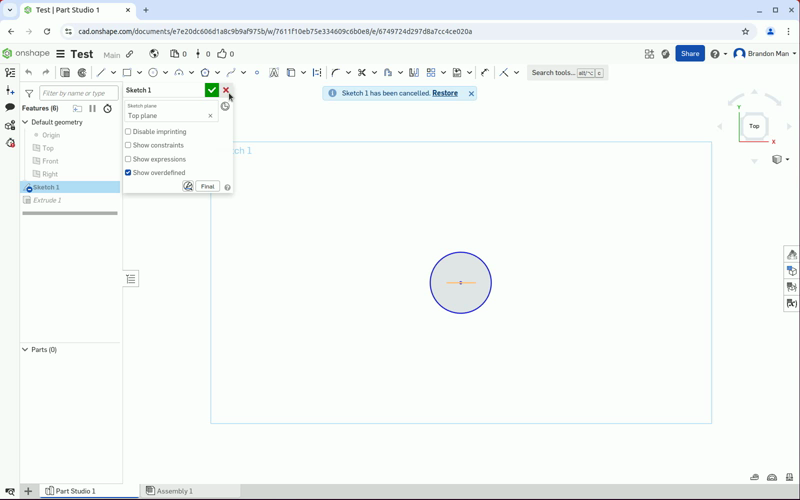
click(229, 92)
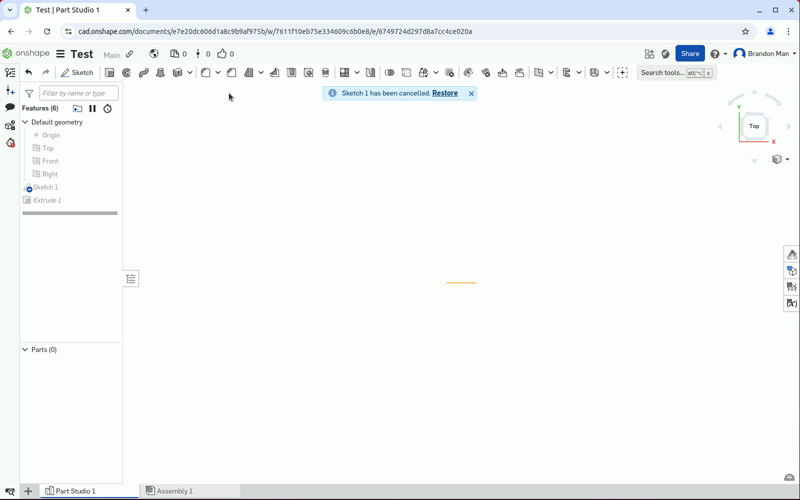
mouse_move(541, 75)
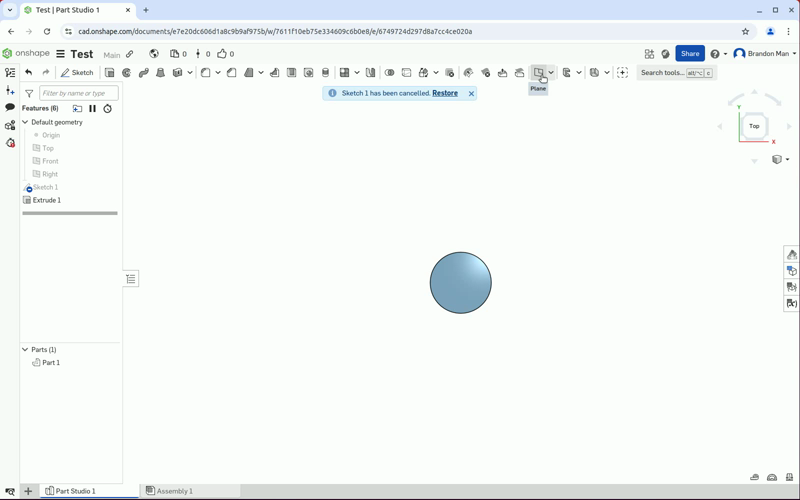
click(541, 75)
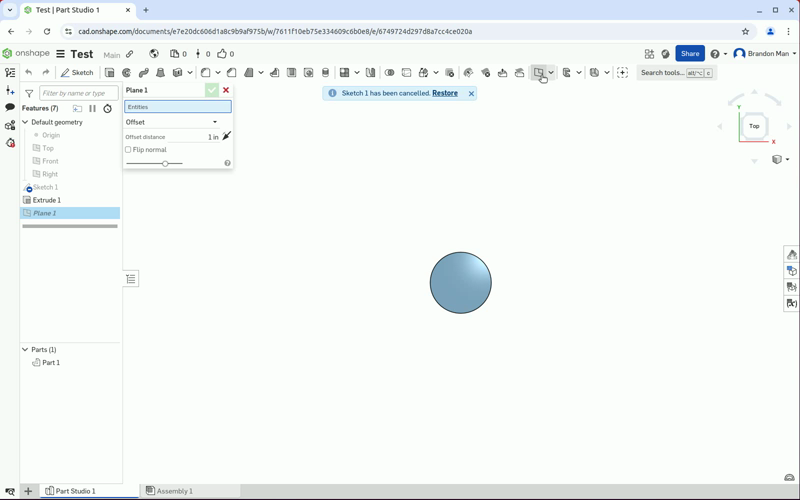
mouse_move(73, 150)
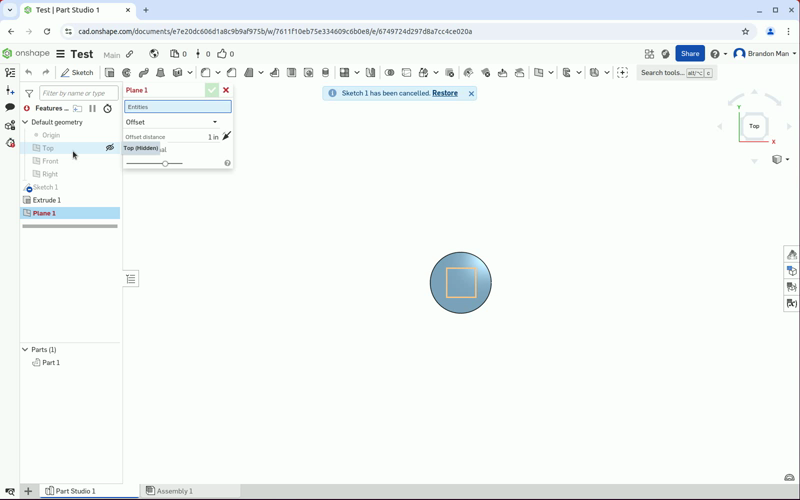
click(73, 150)
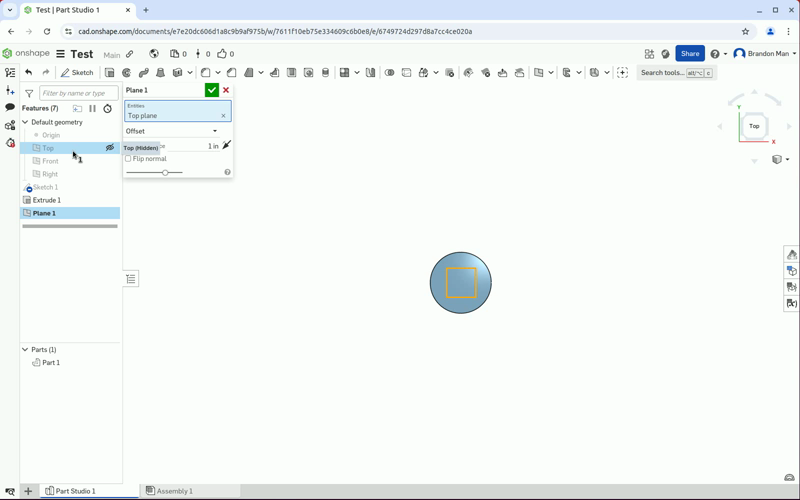
key(tab, 2)
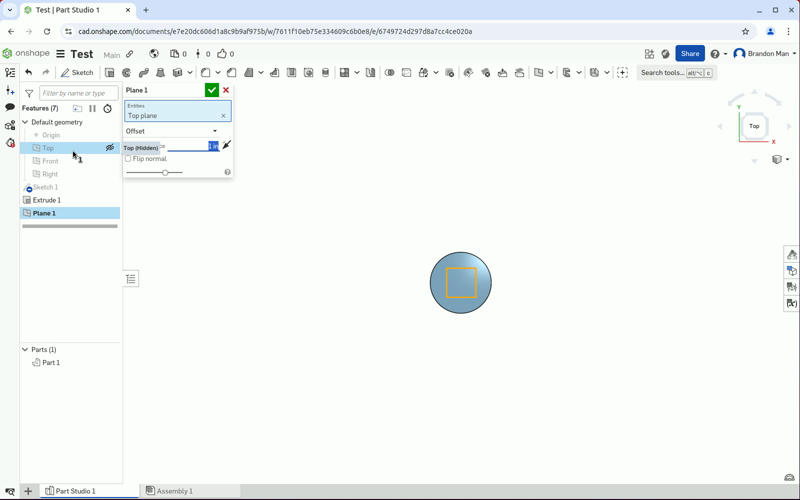
text(2.403)
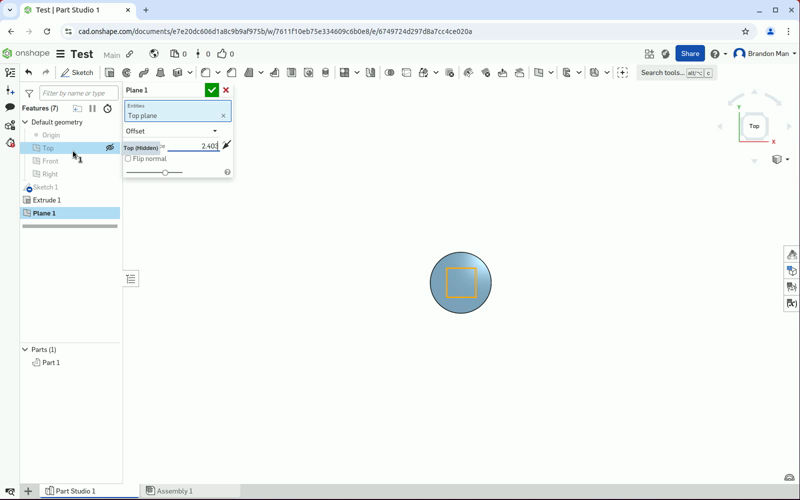
key(enter, 2)
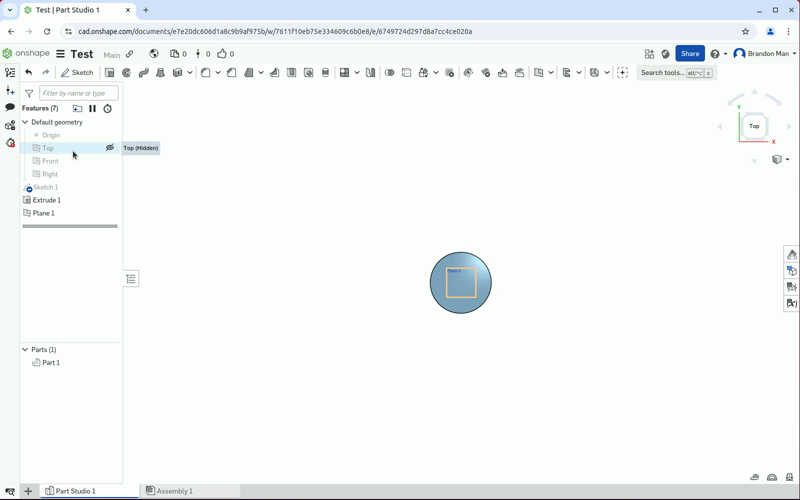
key(shift+s)
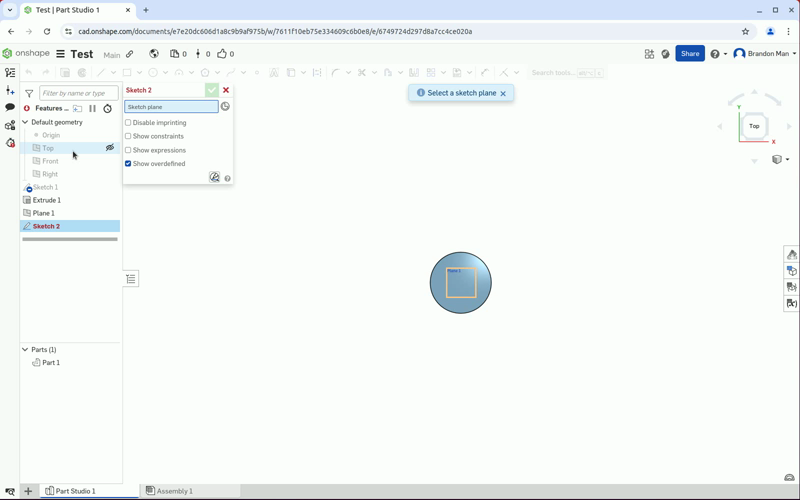
mouse_move(73, 215)
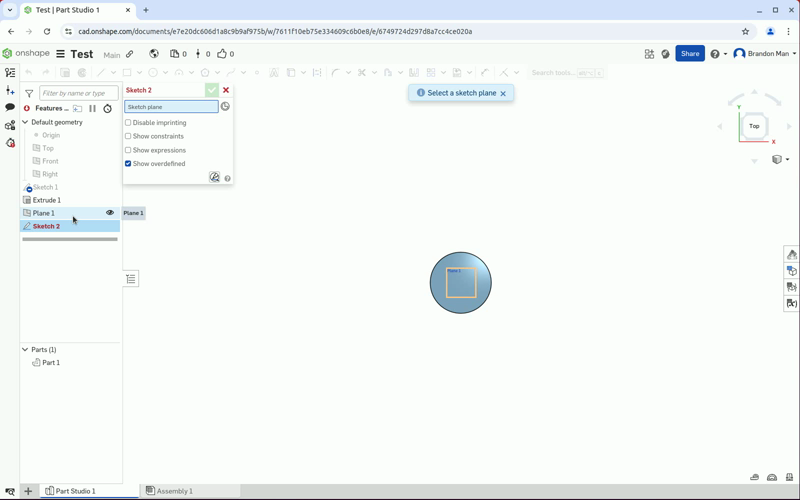
click(73, 215)
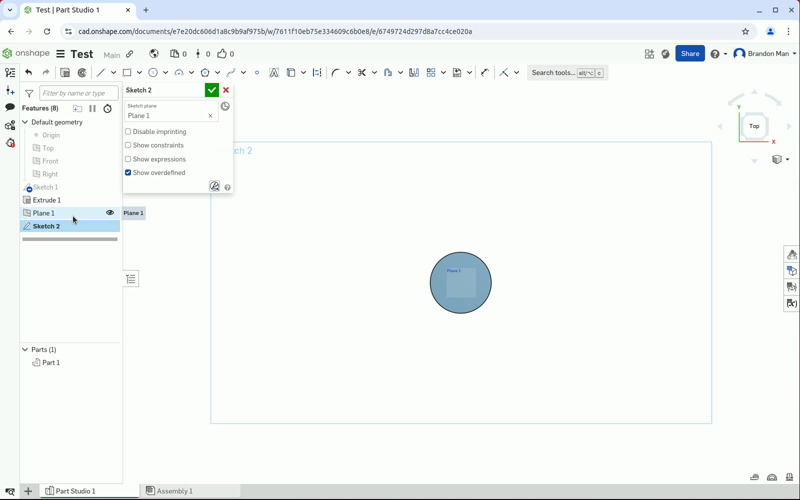
mouse_move(73, 352)
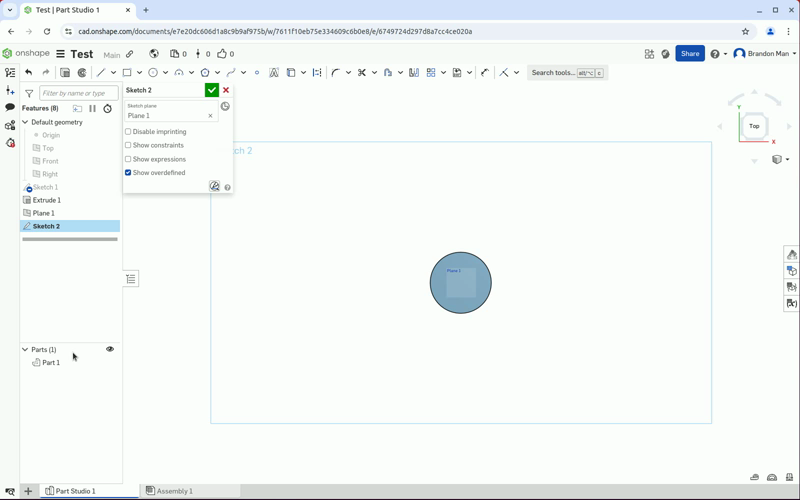
key(y)
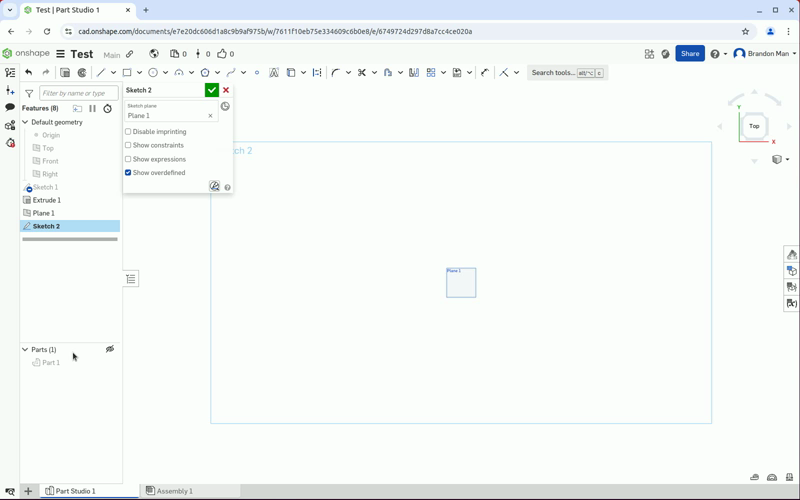
key(c)
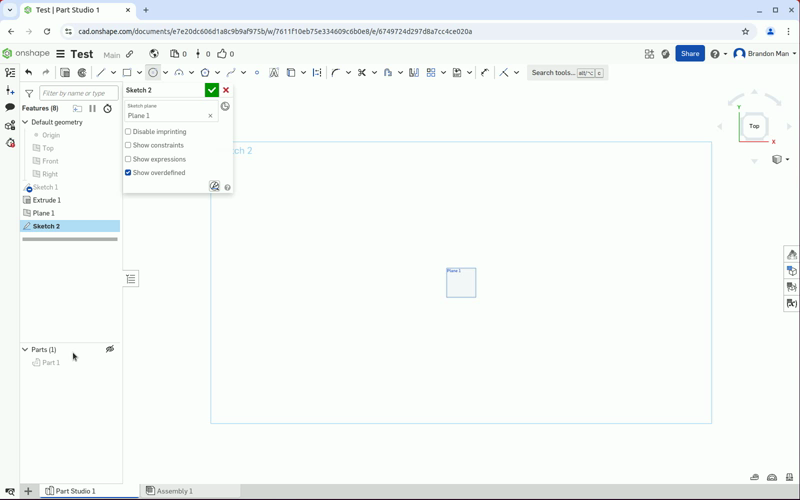
key_down(shift)
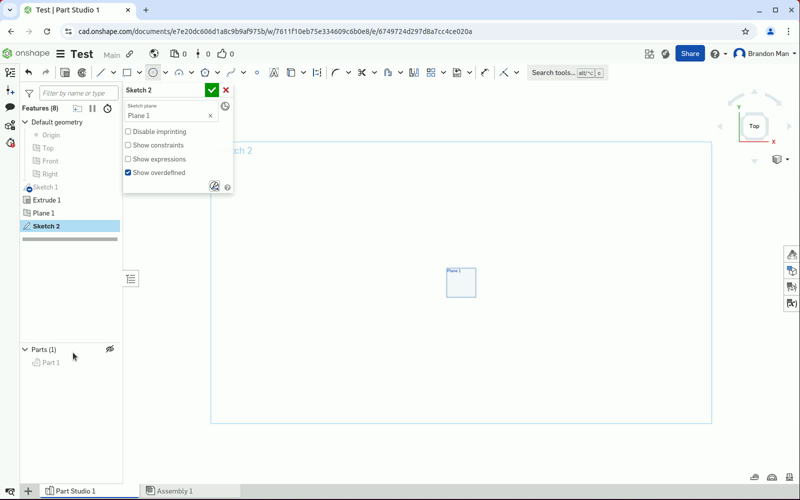
mouse_move(485, 282)
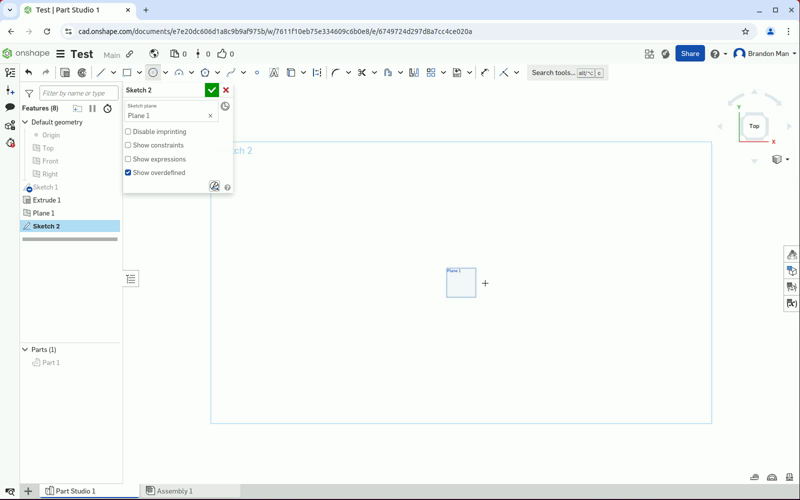
click(485, 282)
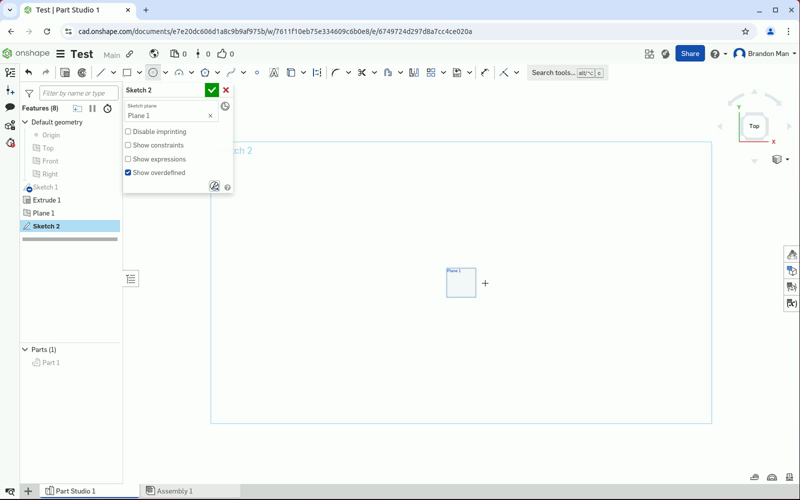
key_up(shift)
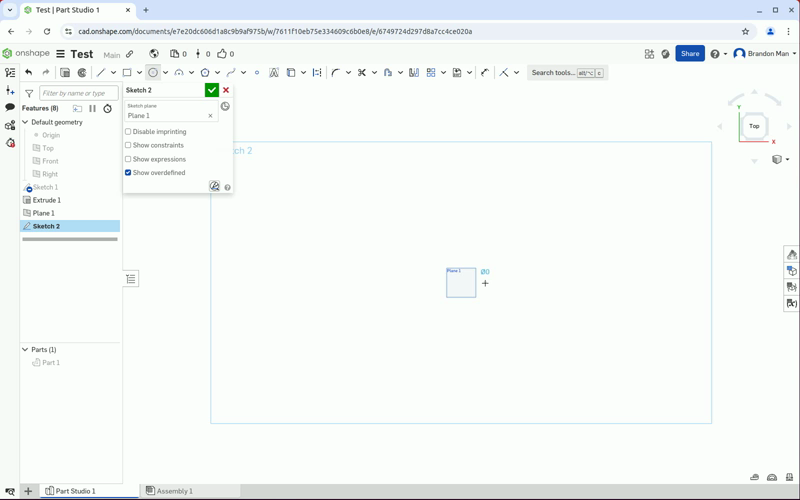
mouse_move(546, 282)
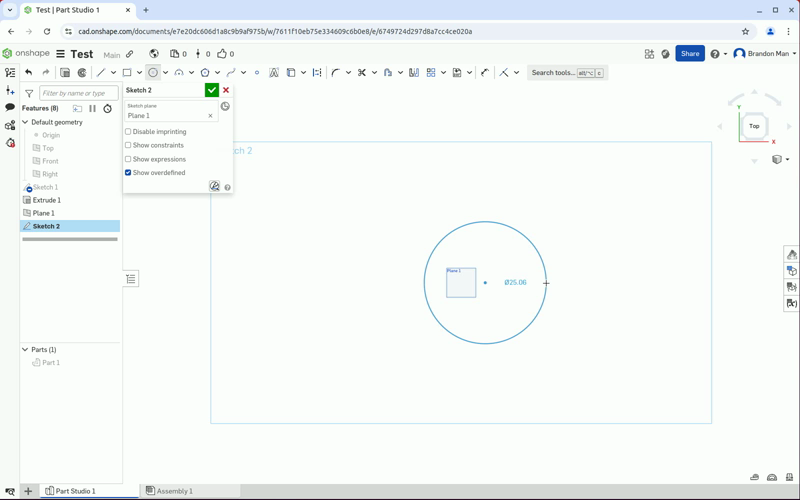
click(546, 282)
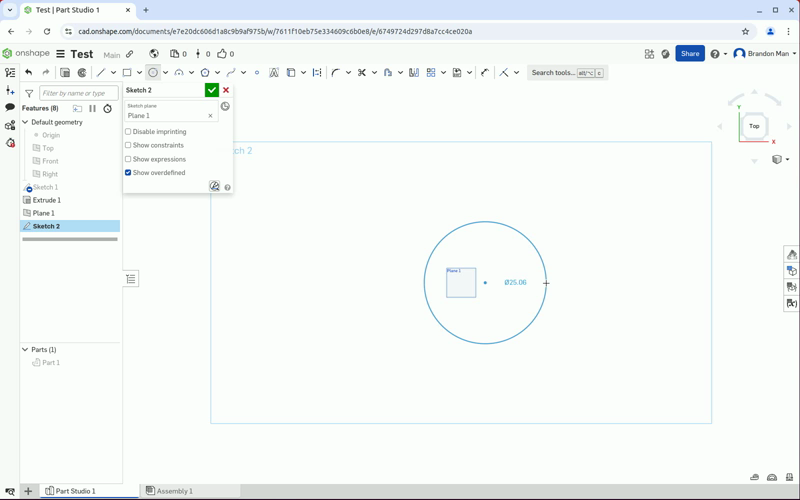
key(esc)
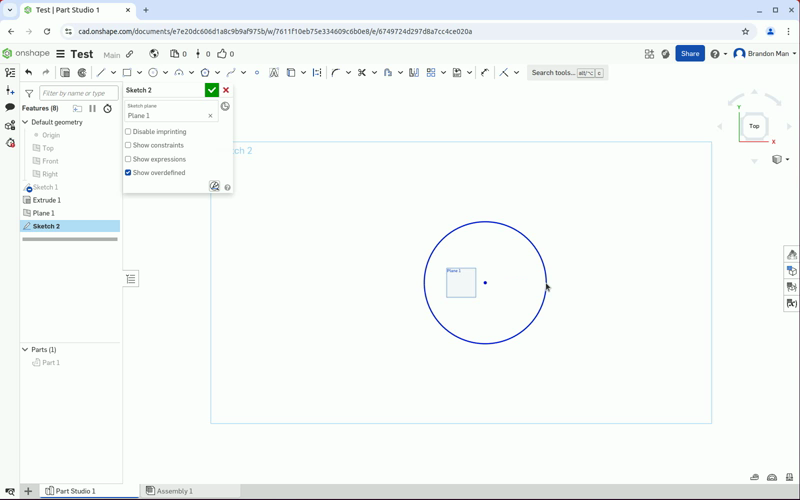
key(c)
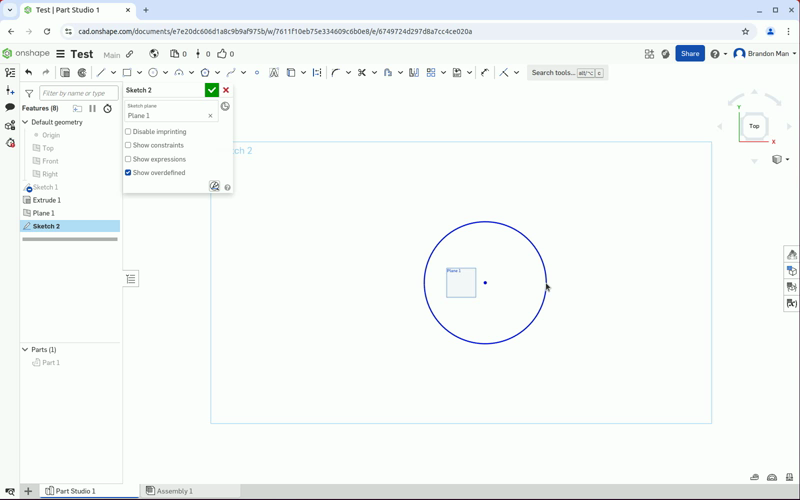
key_down(shift)
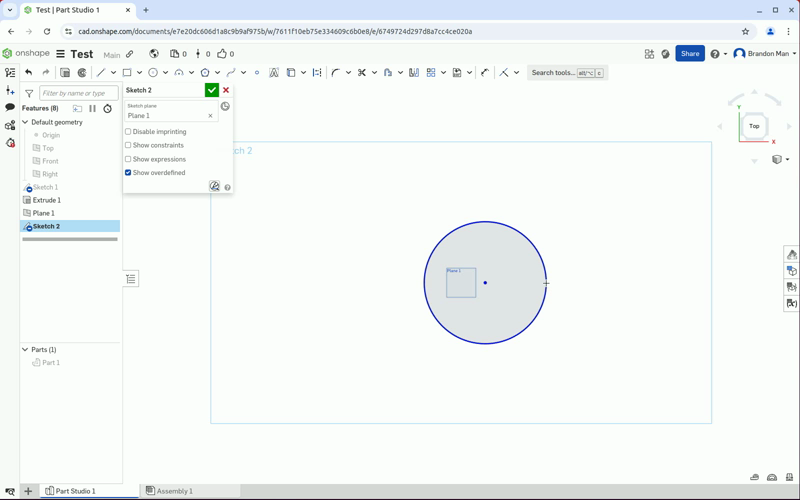
mouse_move(459, 282)
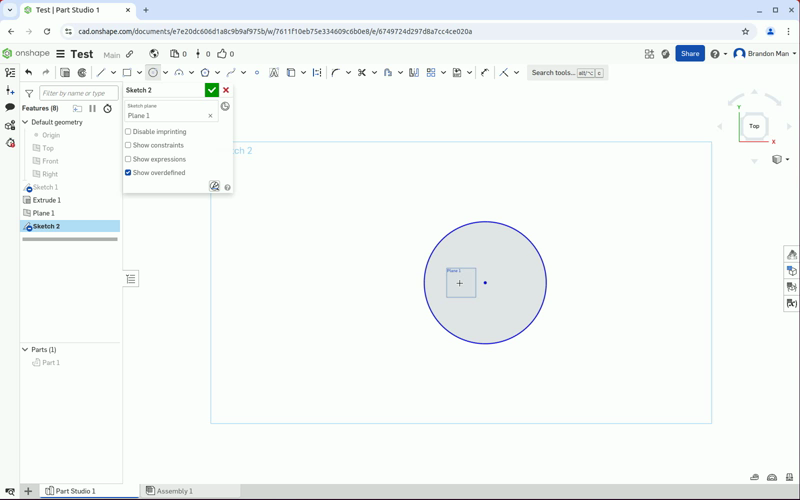
click(459, 282)
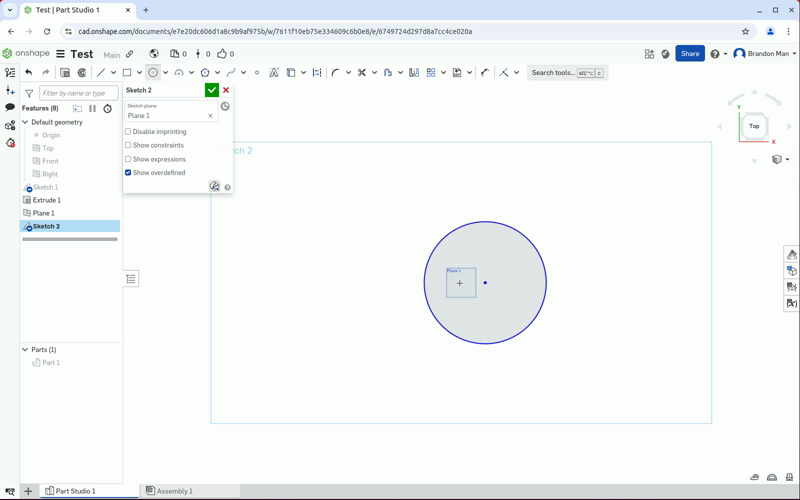
key_up(shift)
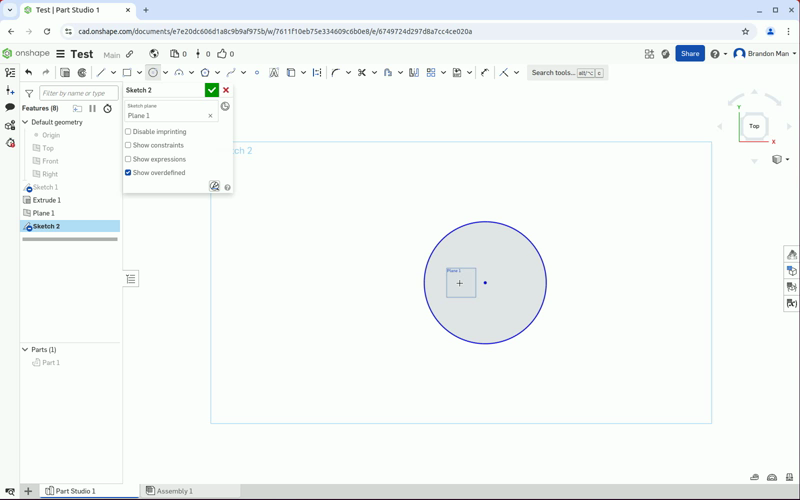
mouse_move(490, 282)
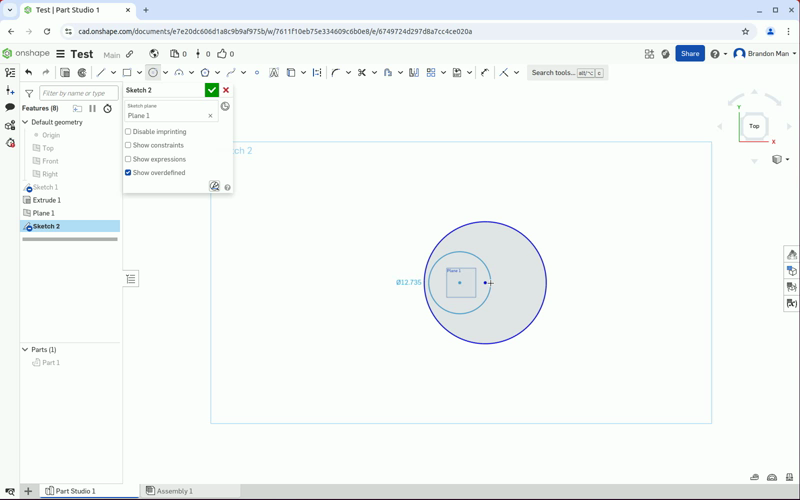
click(490, 282)
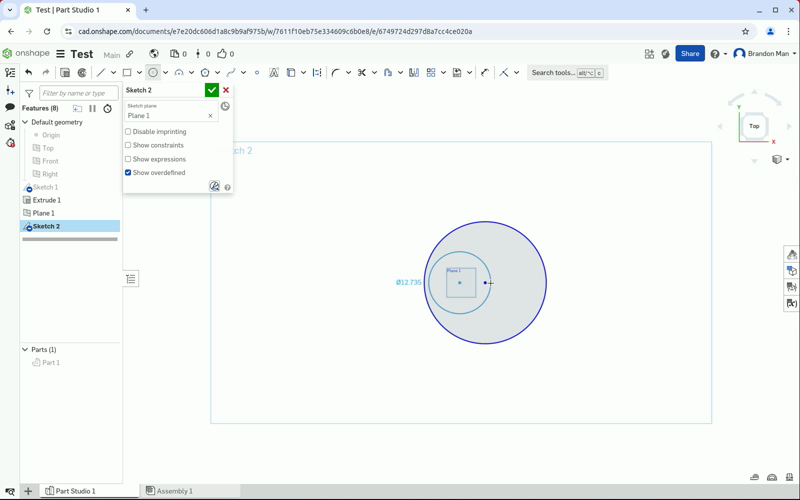
key(esc)
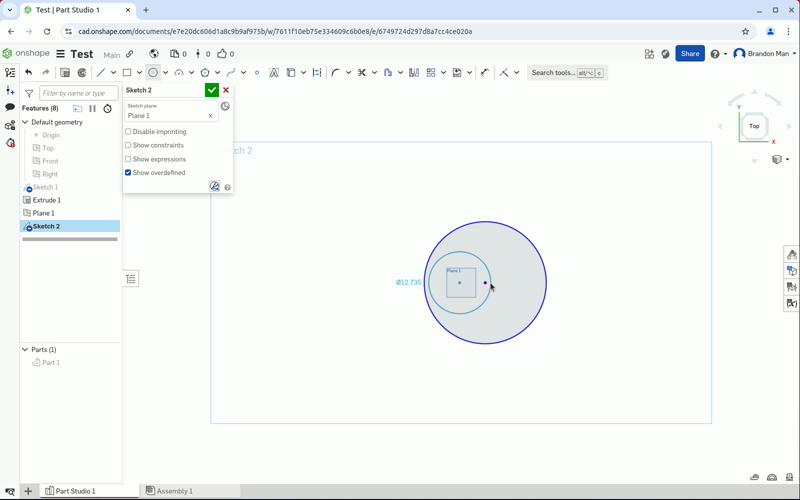
mouse_move(519, 264)
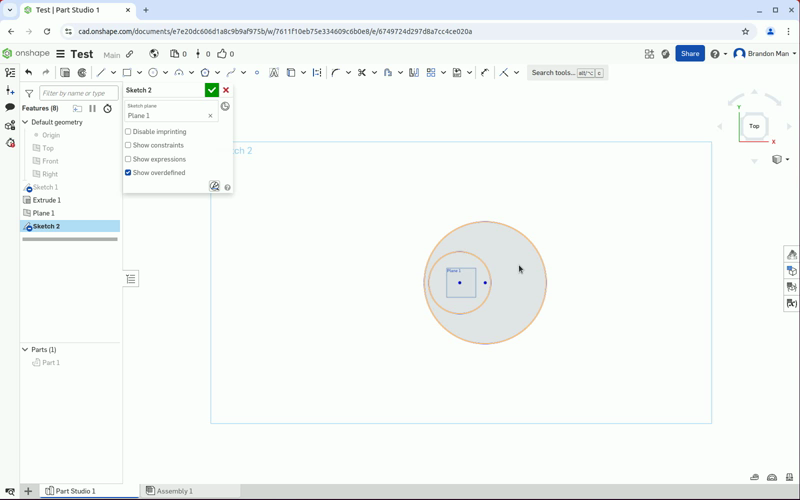
click(519, 264)
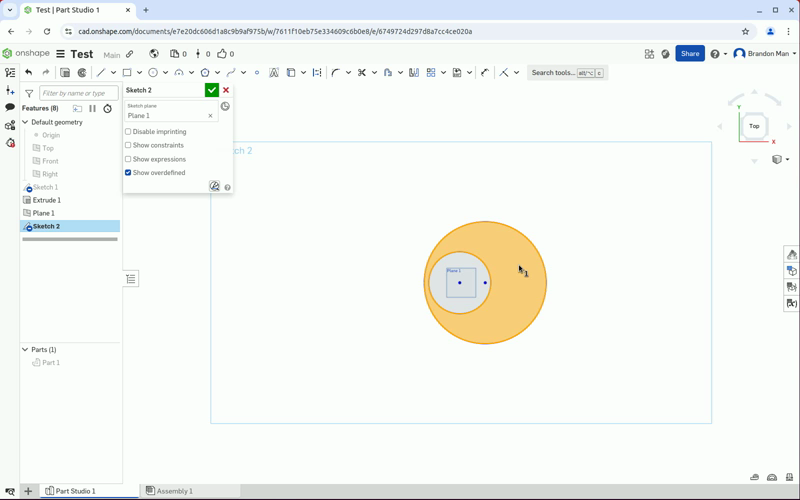
mouse_move(73, 352)
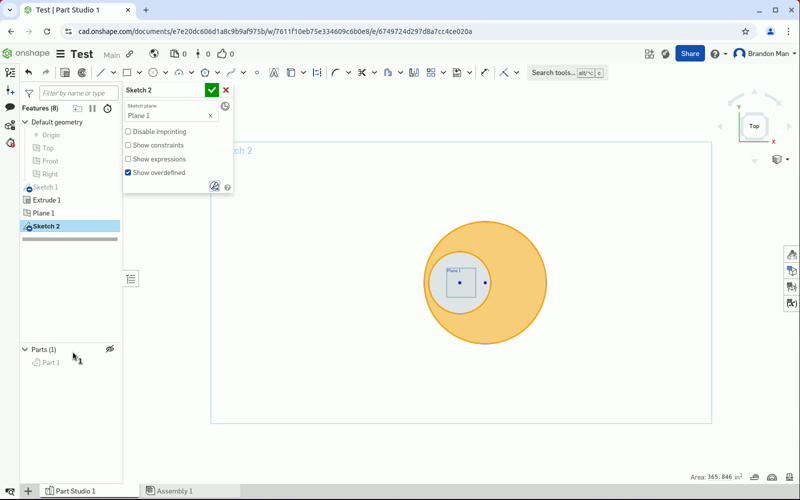
key(shift+y)
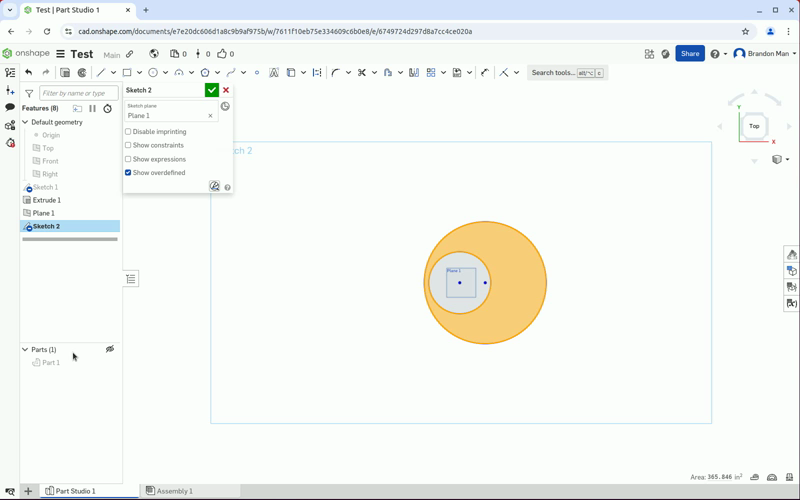
key(shift+e)
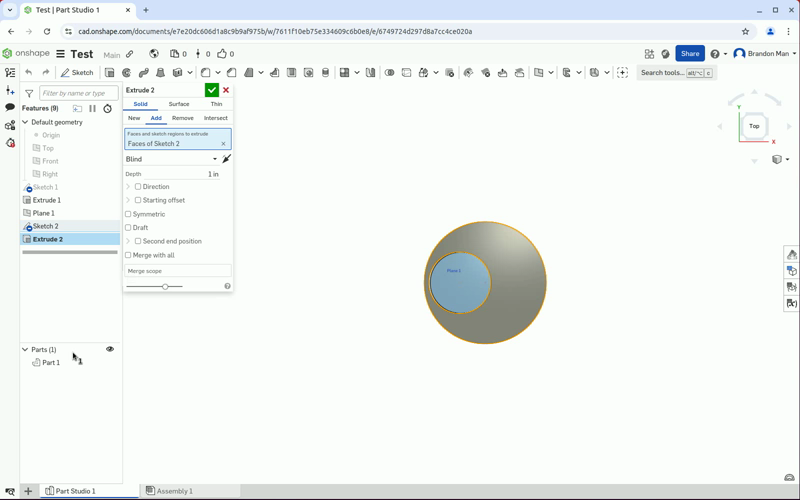
mouse_move(143, 106)
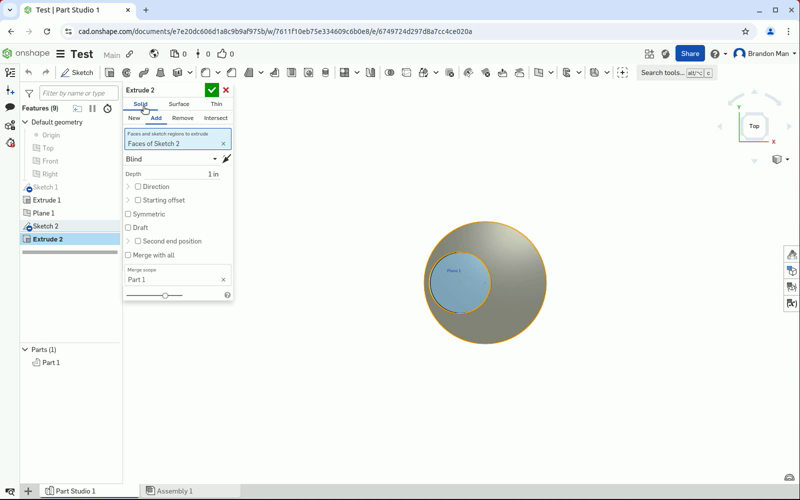
click(143, 106)
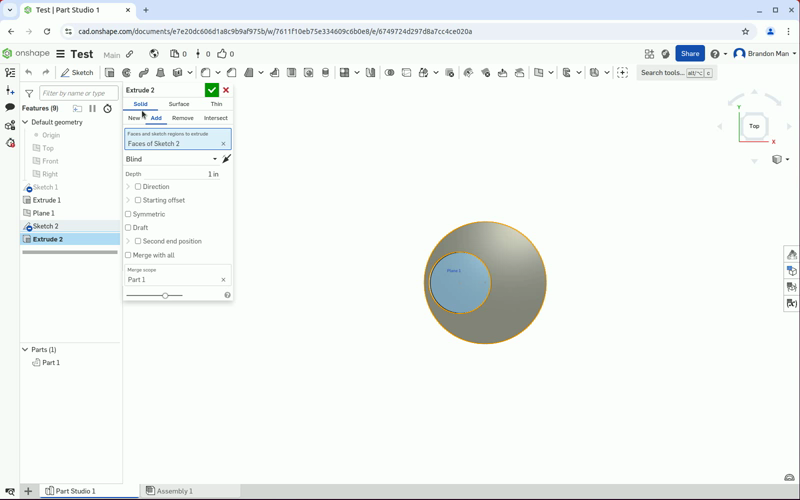
mouse_move(137, 120)
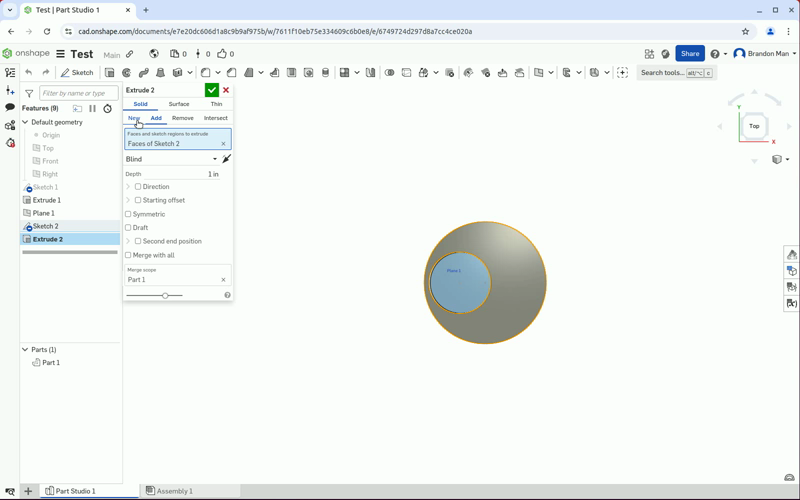
click(137, 120)
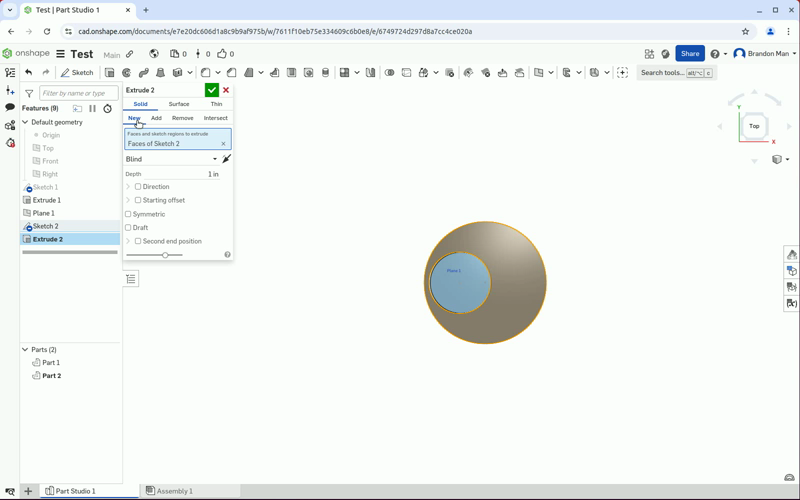
key(tab, 4)
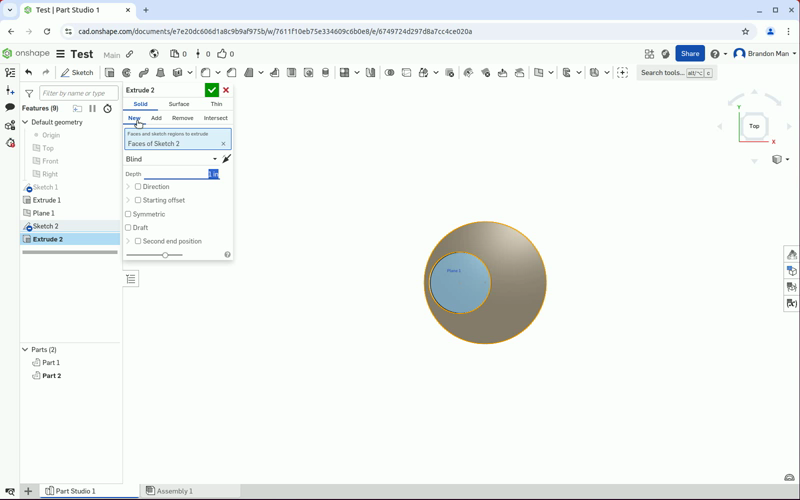
text(9.869)
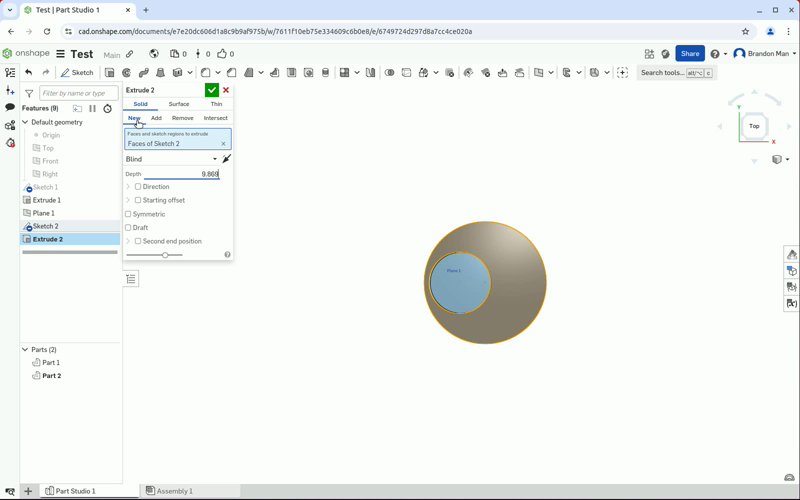
key(enter)
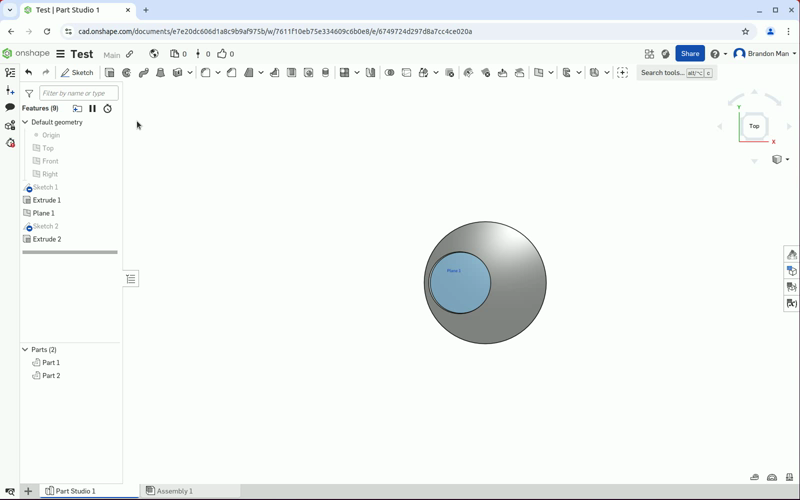
key(shift+h)
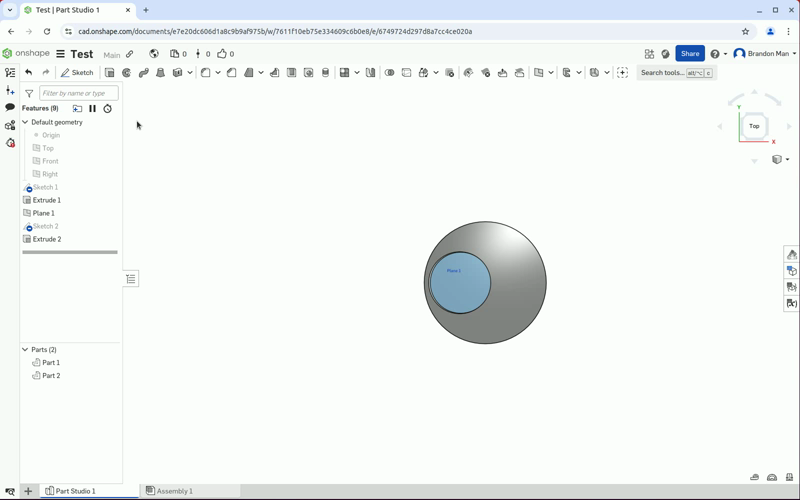
key(shift+h)
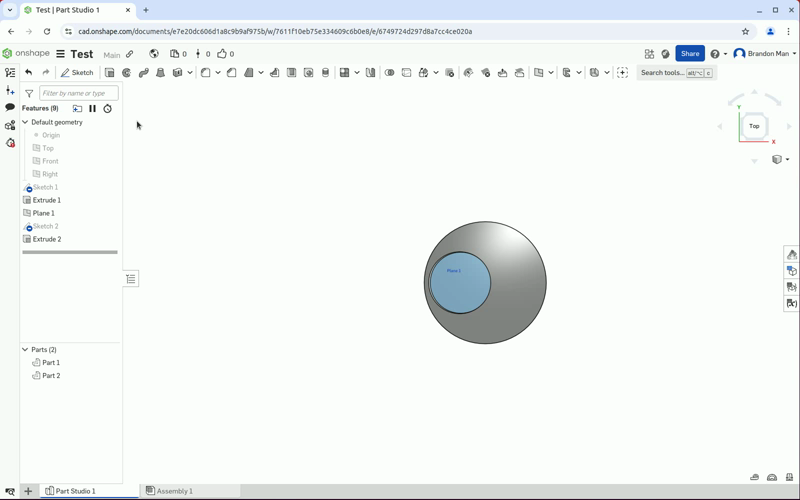
mouse_move(73, 189)
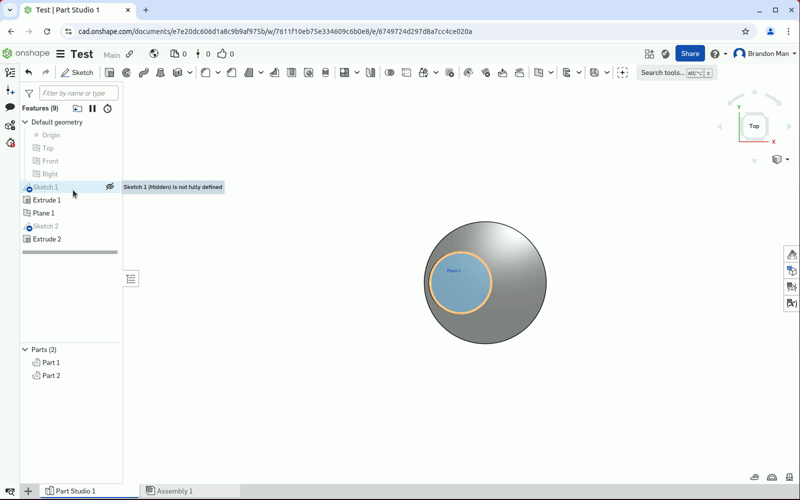
click(73, 189)
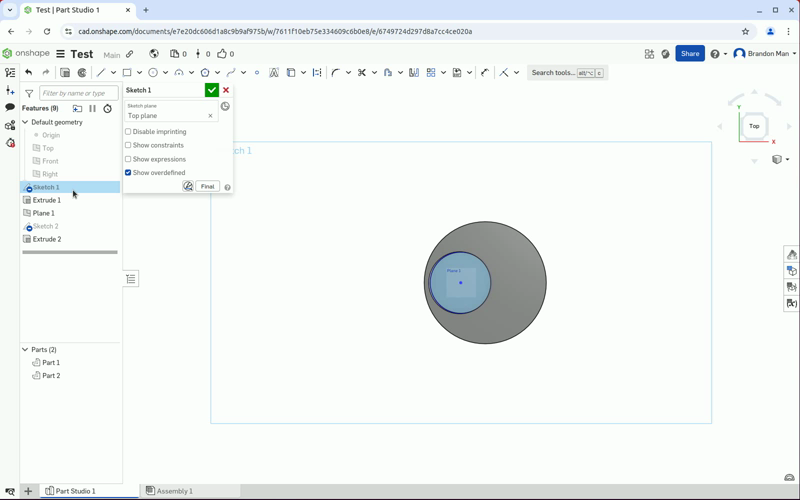
mouse_move(229, 92)
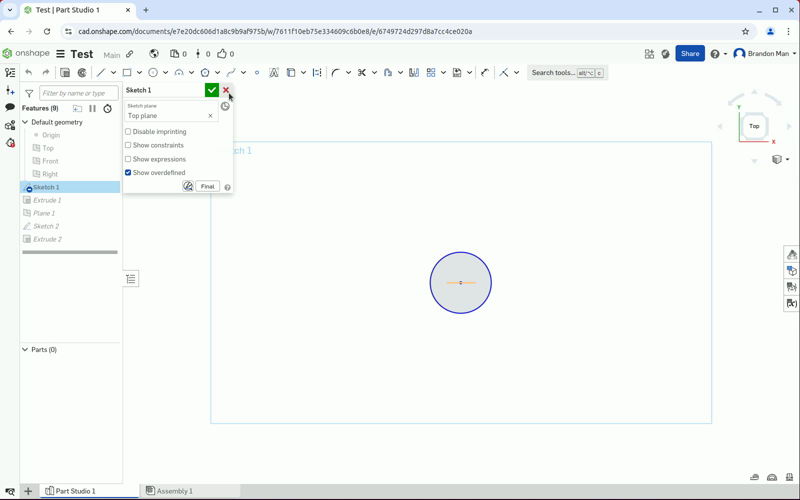
click(229, 92)
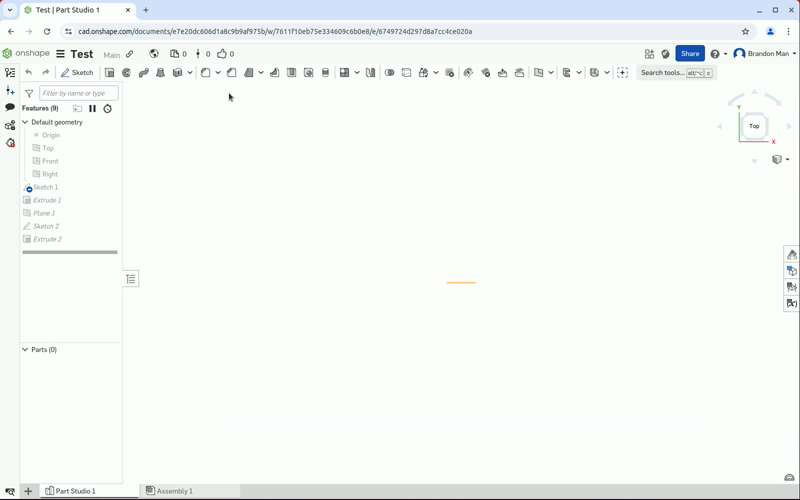
key(shift+s)
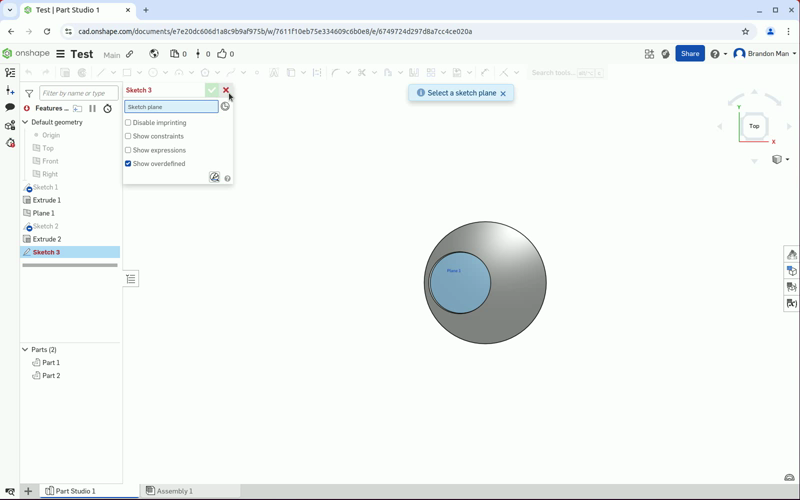
mouse_move(73, 215)
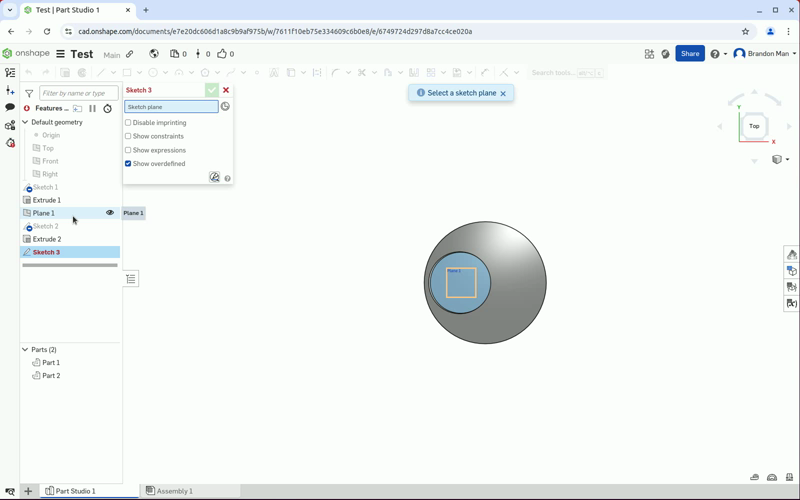
click(73, 215)
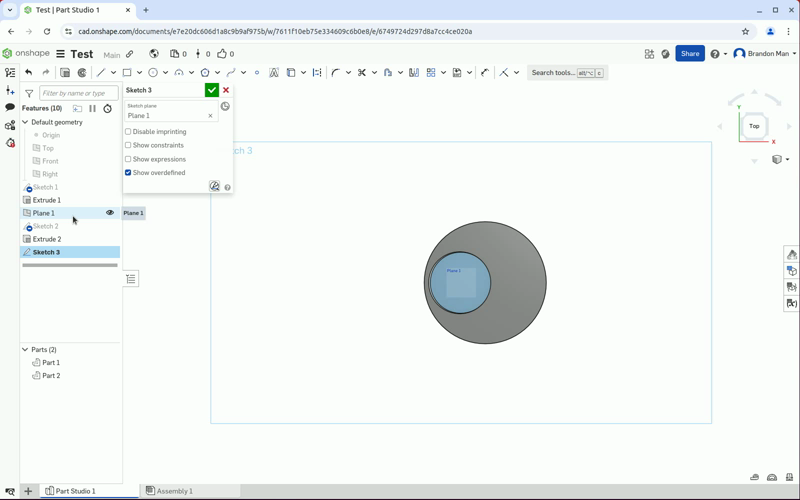
mouse_move(73, 352)
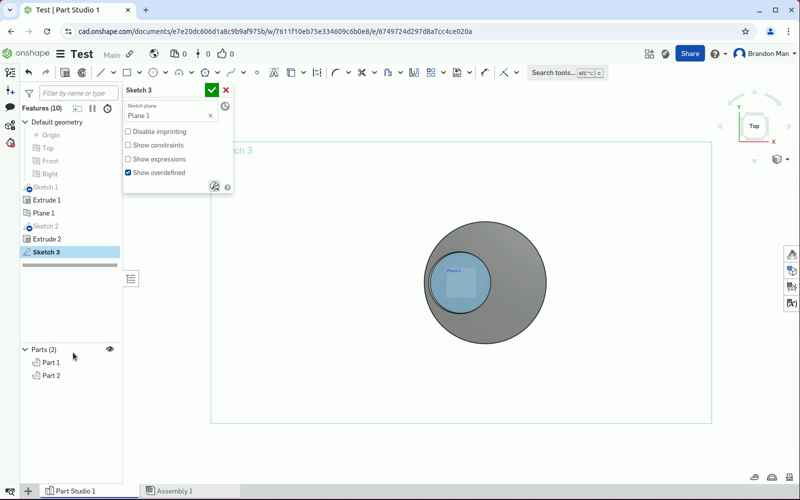
key(y)
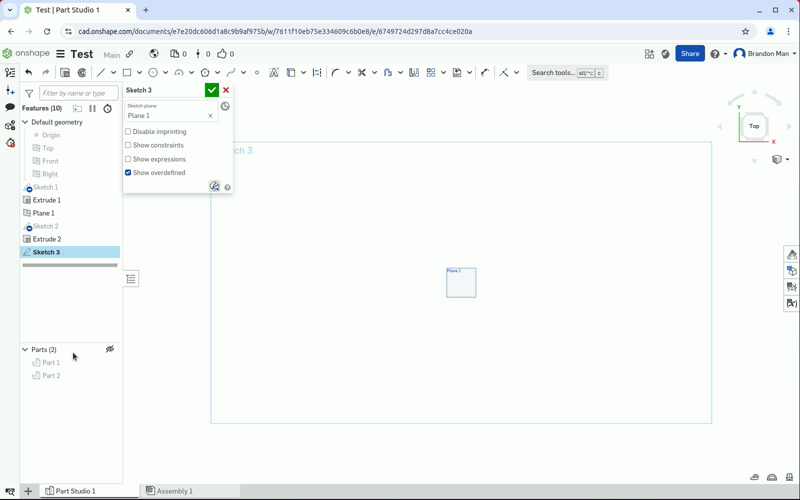
key(c)
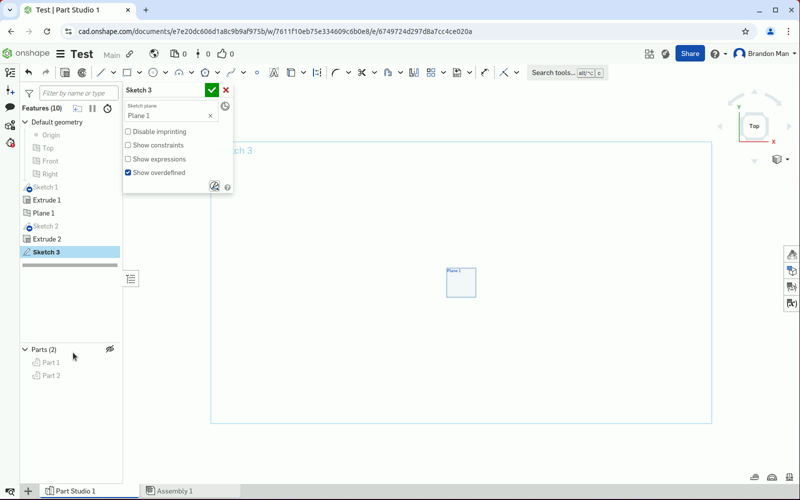
key_down(shift)
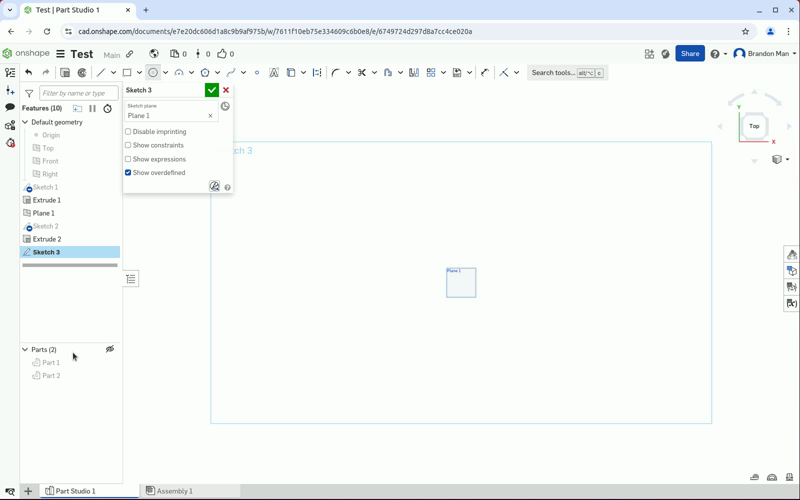
mouse_move(460, 282)
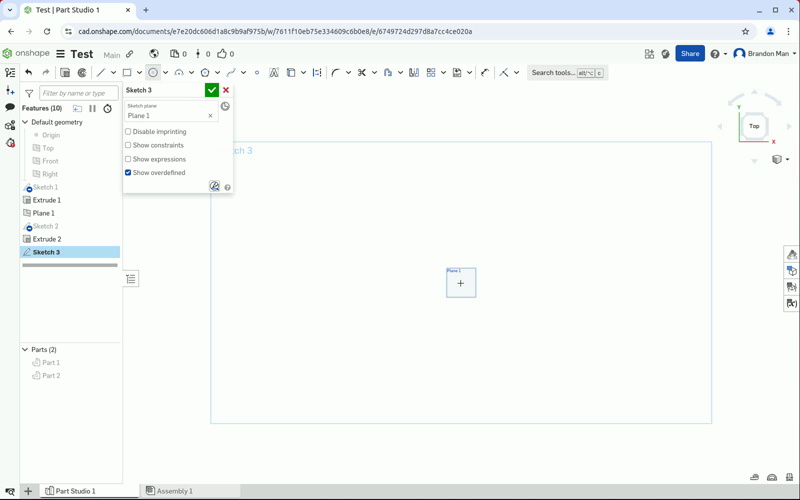
click(460, 282)
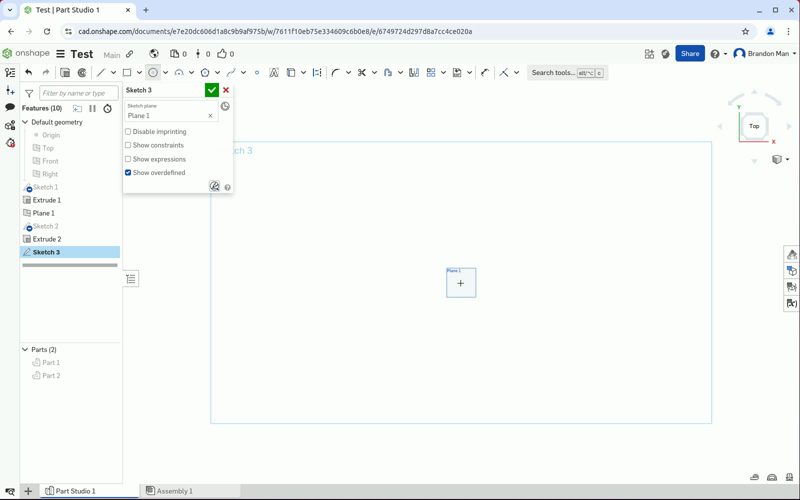
key_up(shift)
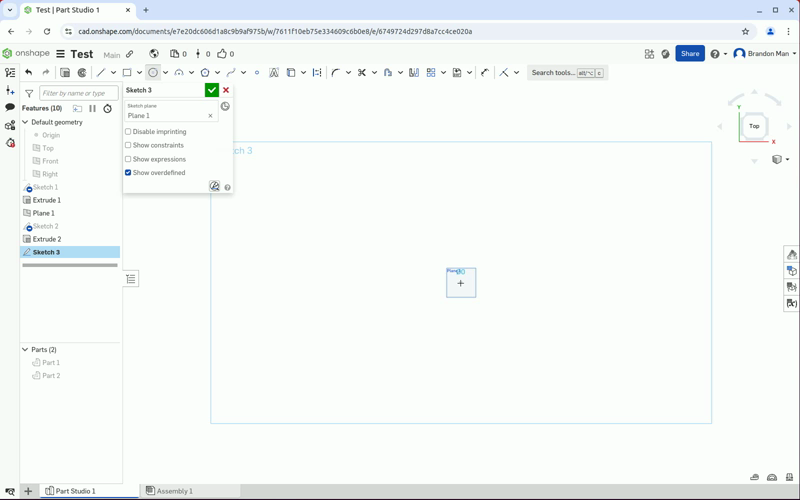
mouse_move(491, 282)
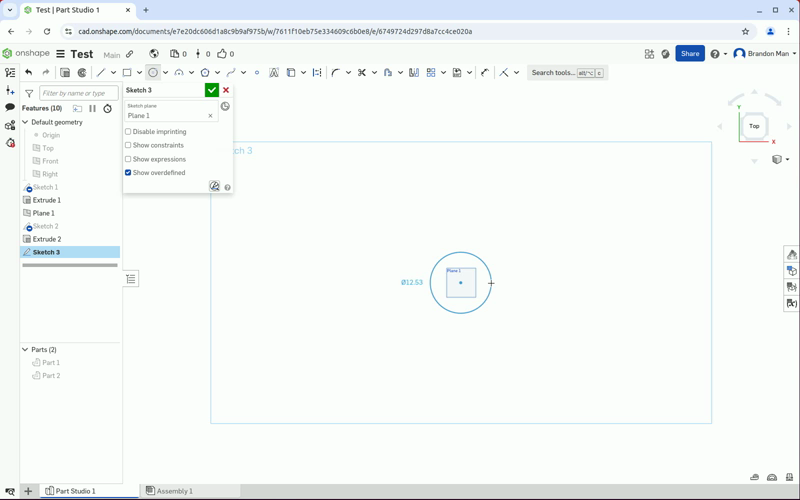
click(491, 282)
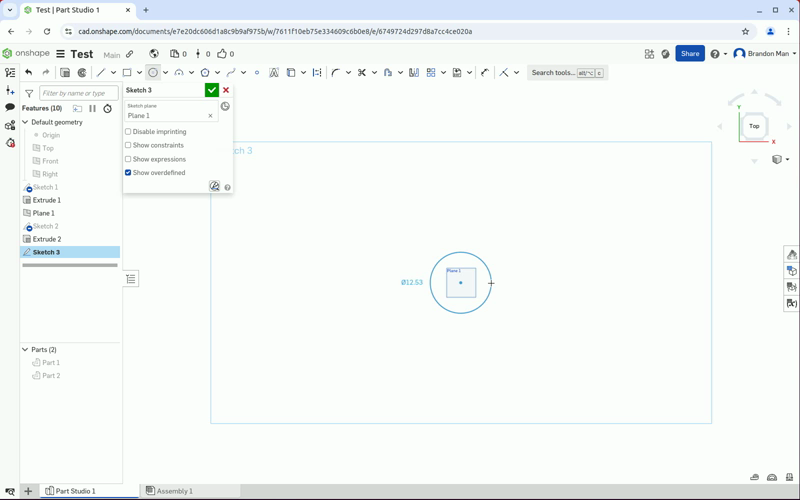
key(esc)
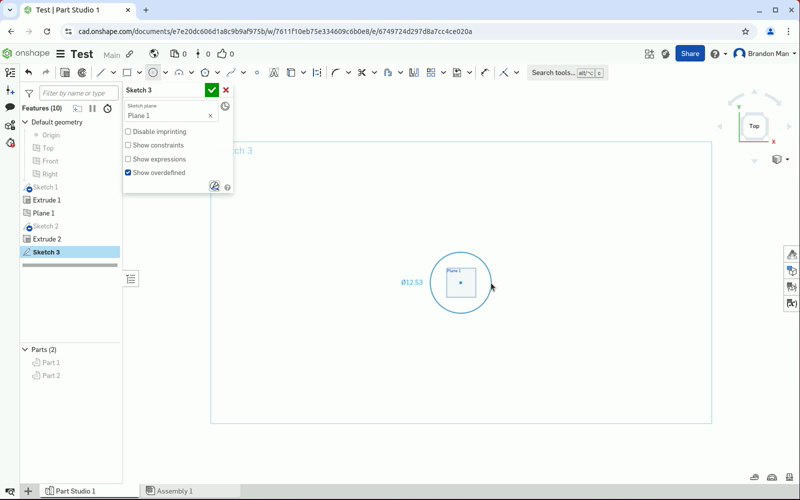
mouse_move(465, 263)
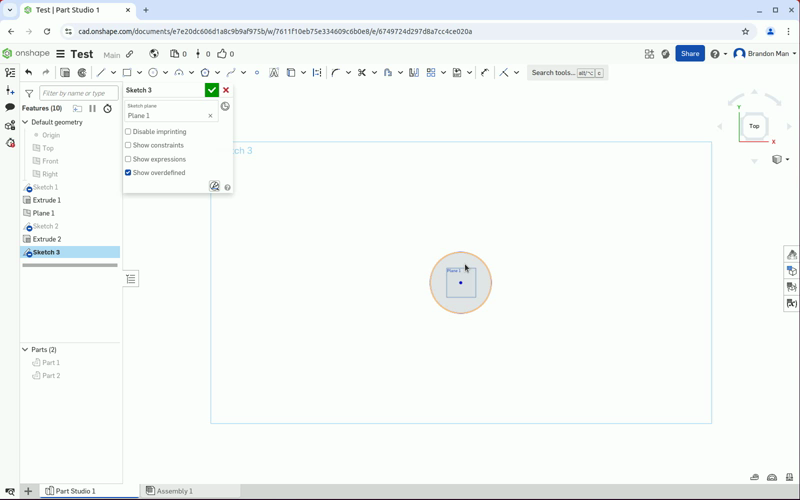
click(465, 263)
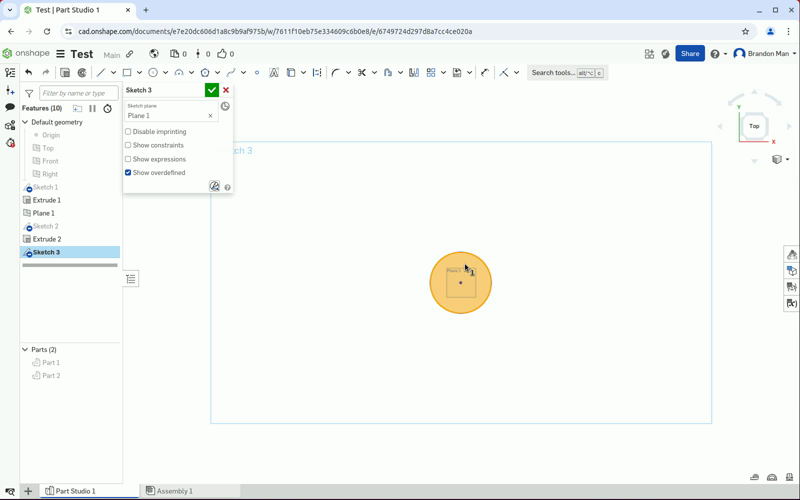
mouse_move(73, 352)
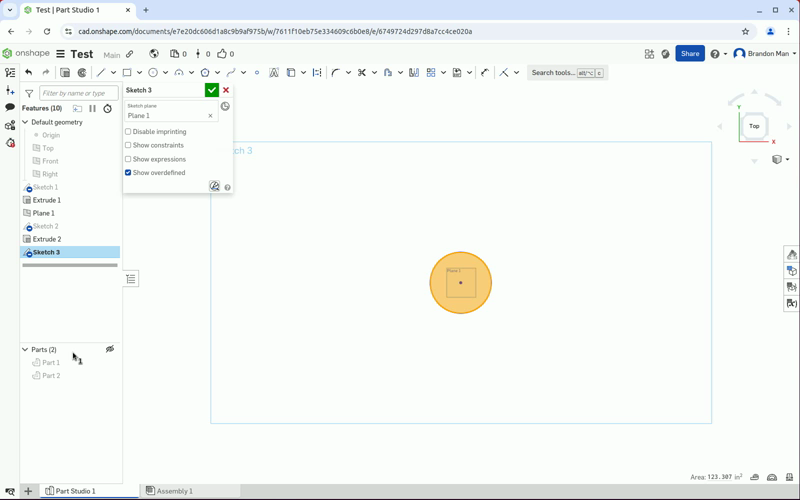
key(shift+y)
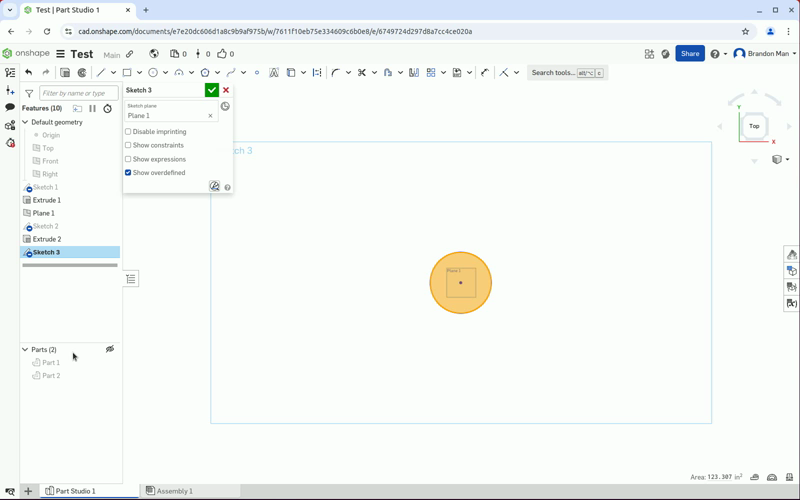
key(shift+e)
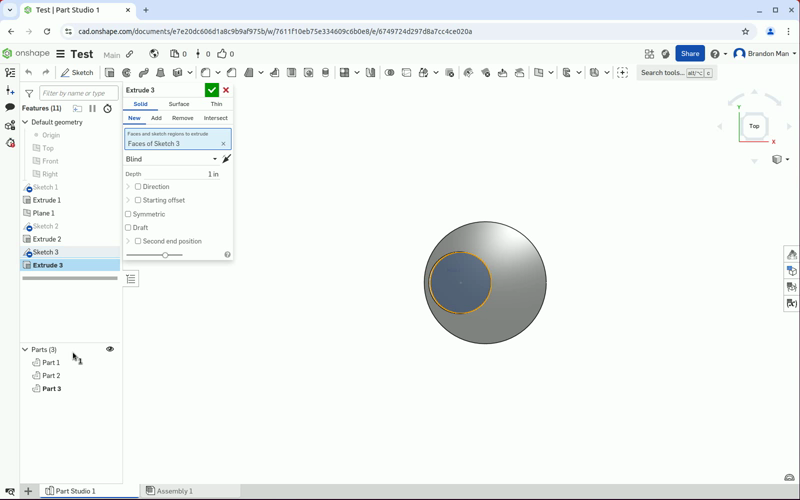
mouse_move(143, 106)
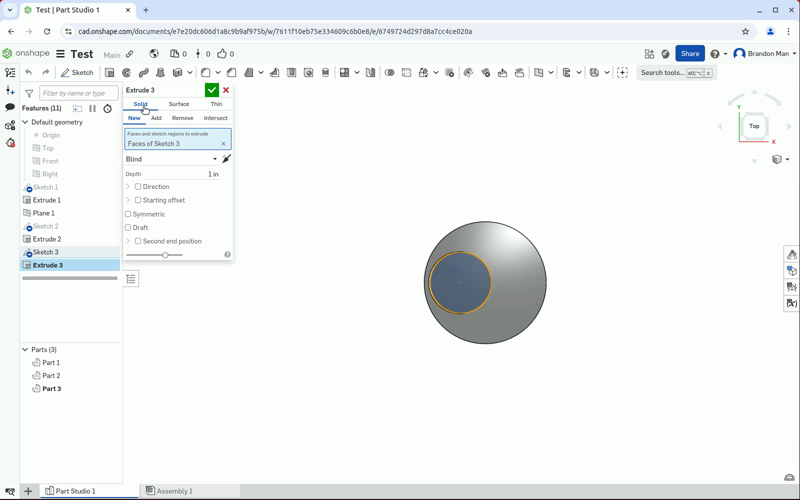
click(143, 106)
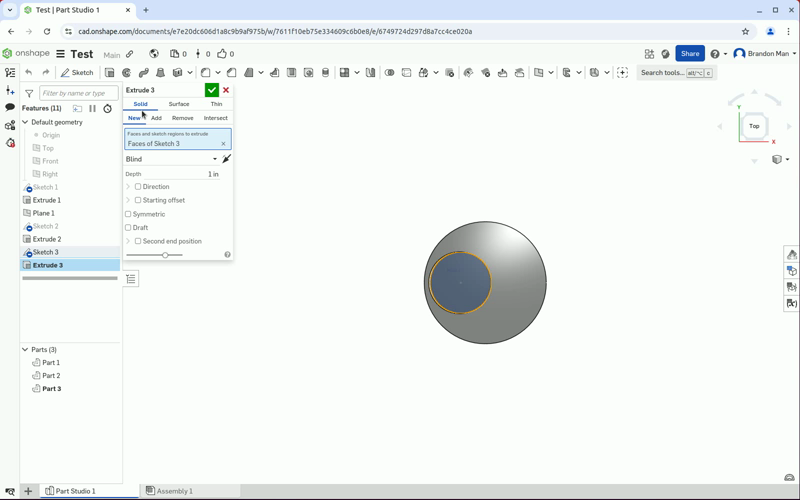
mouse_move(137, 120)
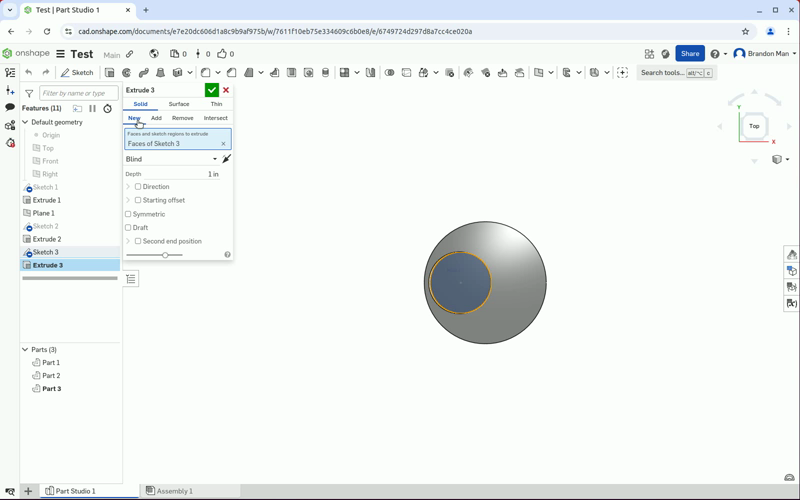
click(137, 120)
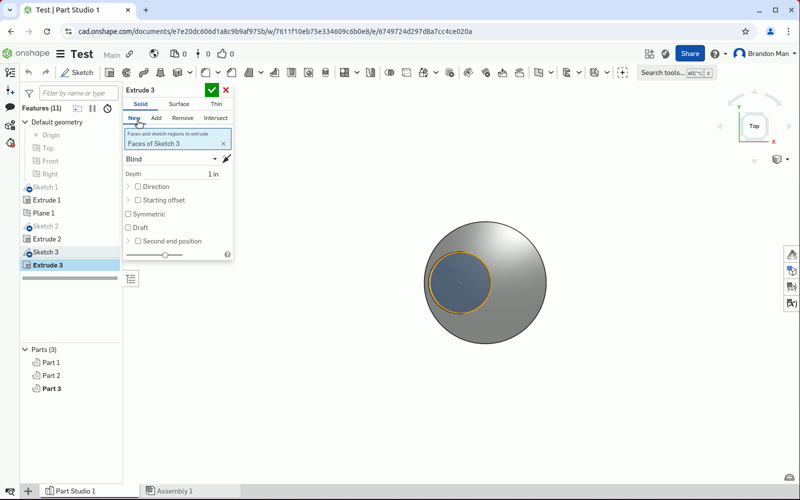
key(tab, 4)
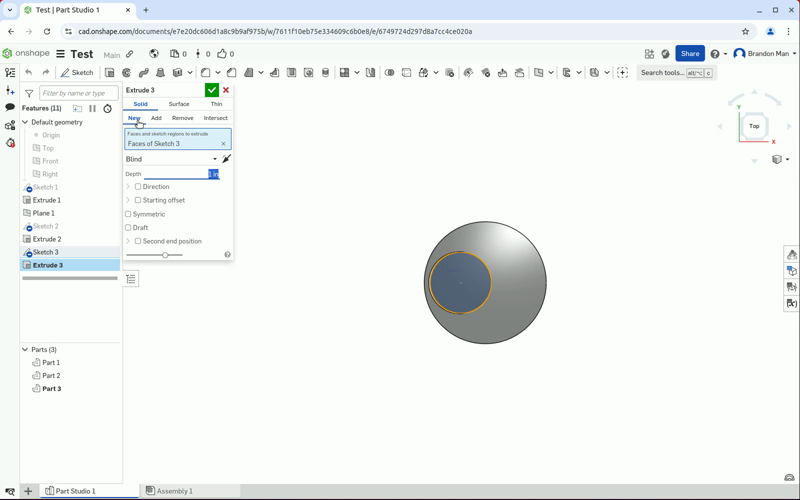
text(20.701)
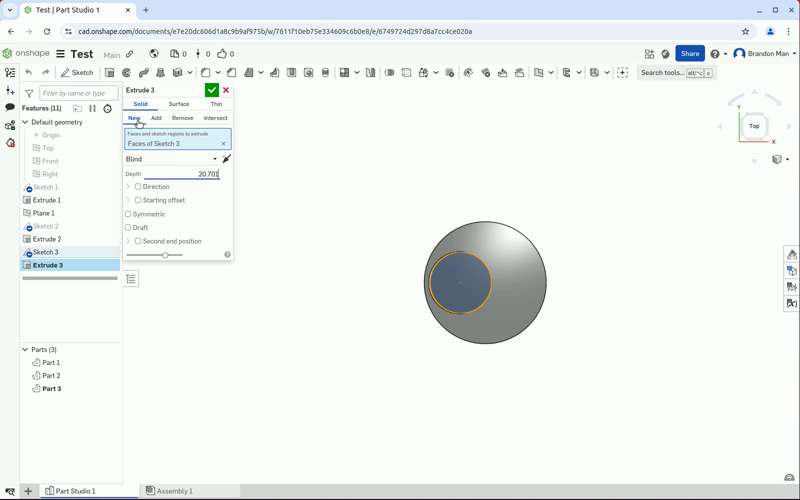
key(enter)
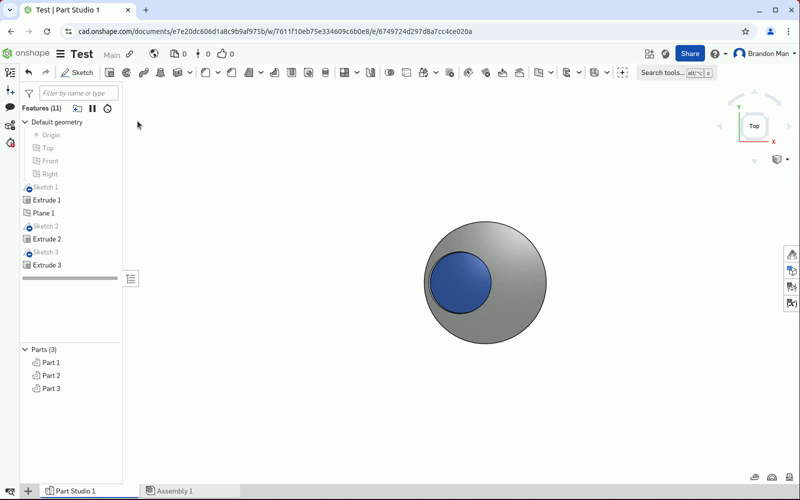
key(shift+h)
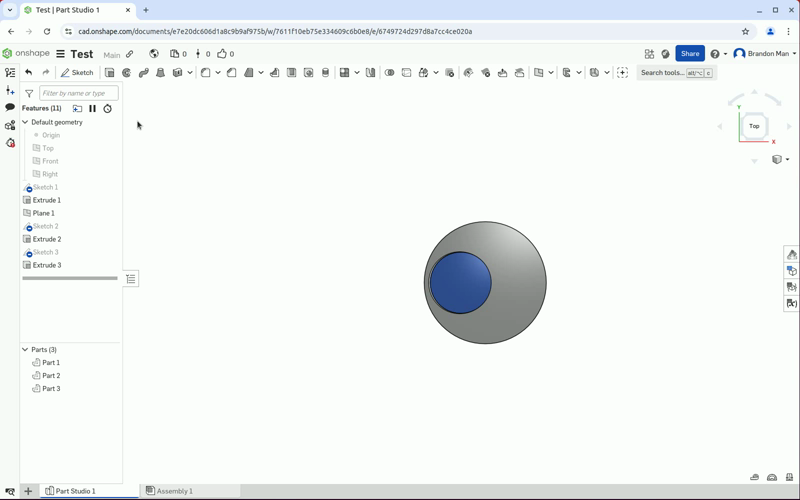
key(shift+h)
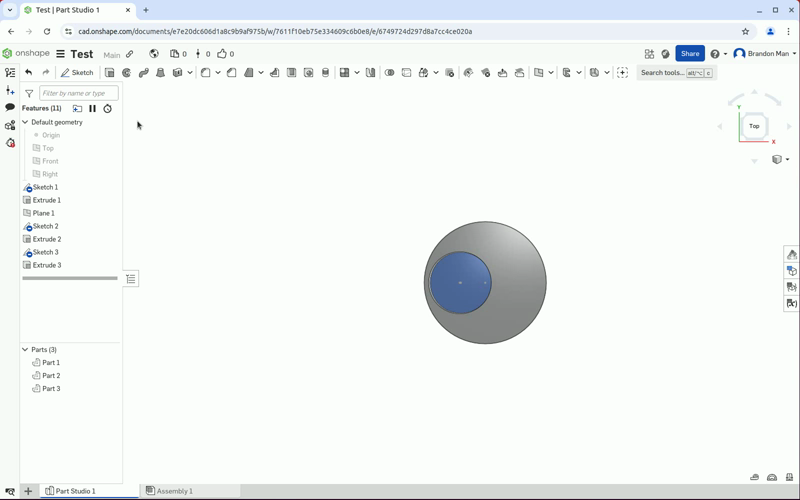
key(shift+7)
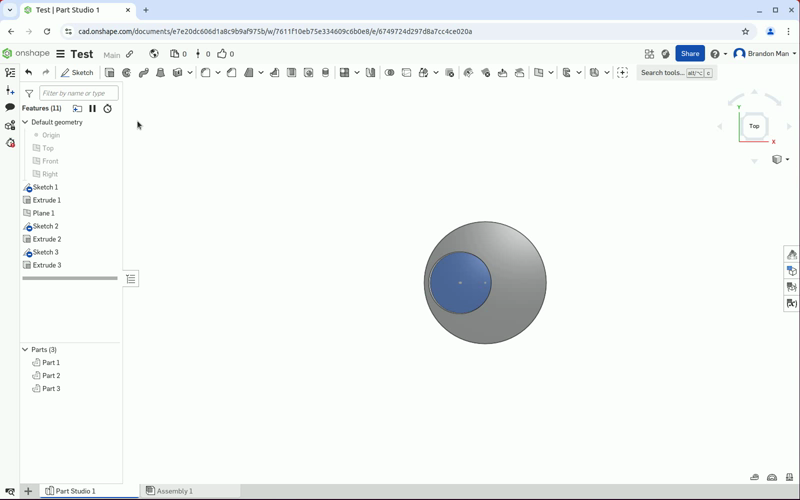
key(up, 3)
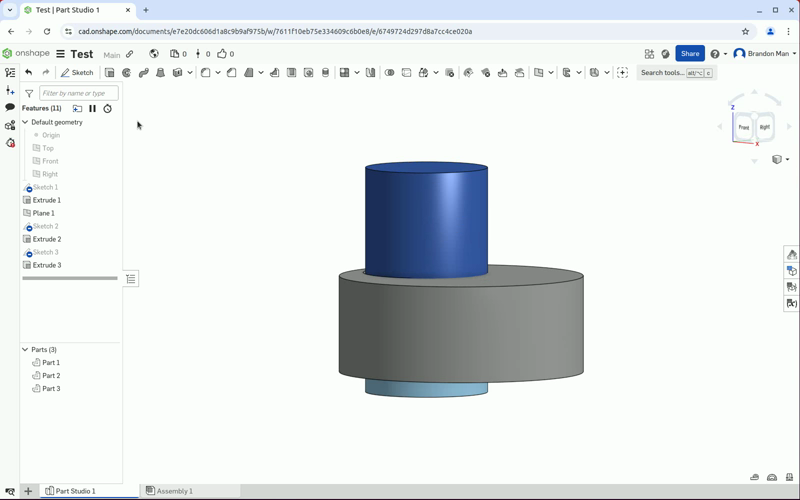
key(left, 3)
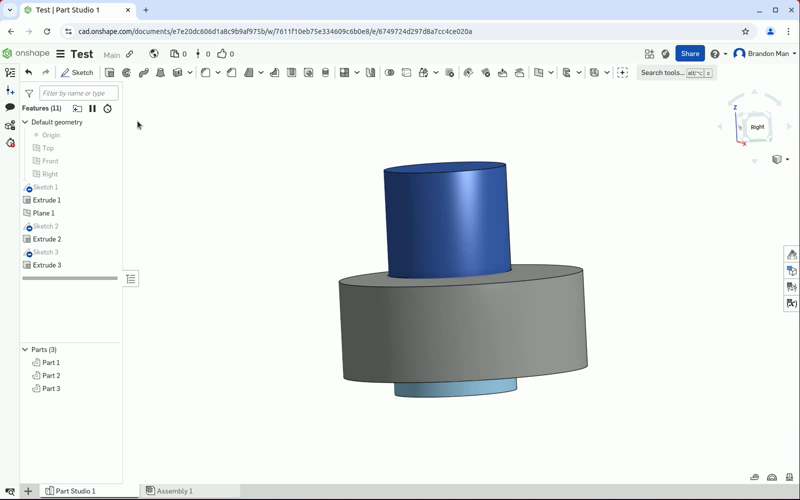
key(right, 3)
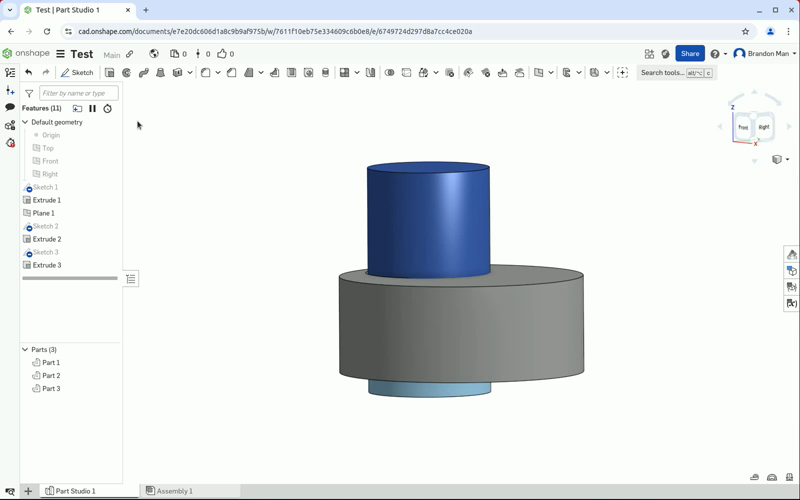
key(down, 3)
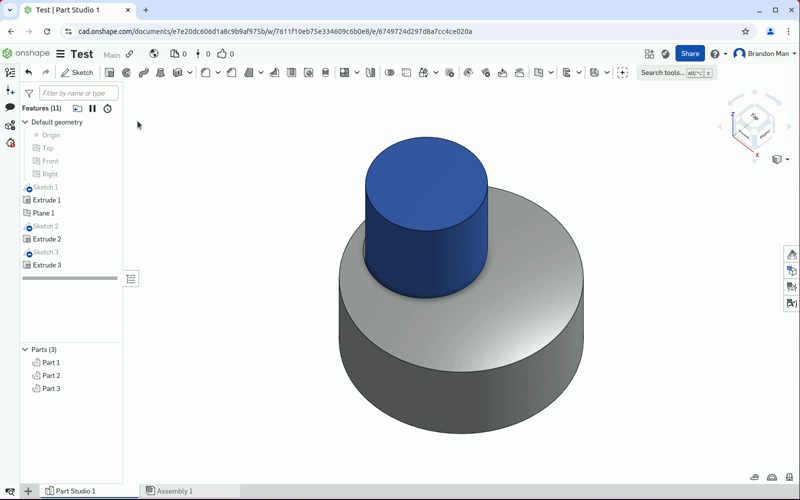
mouse_move(73, 189)
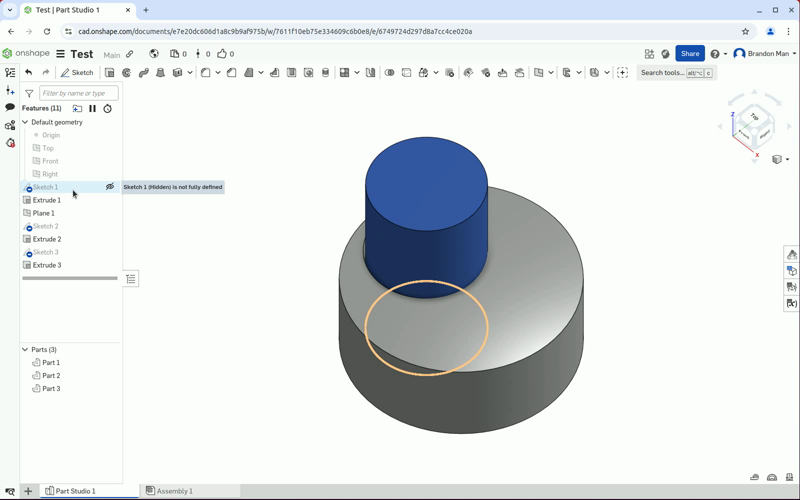
click(73, 189)